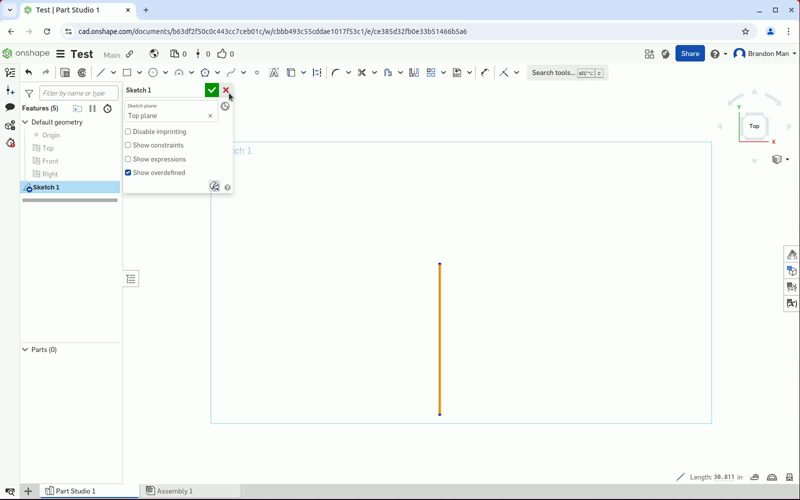
key(shift+h)
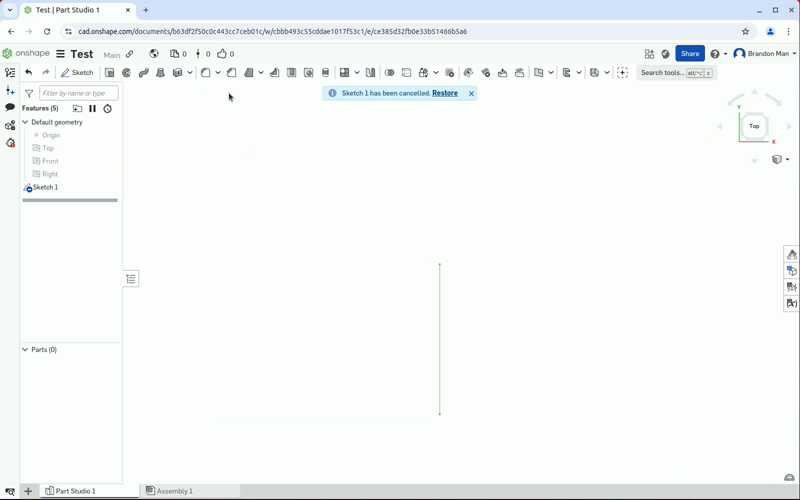
key(shift+s)
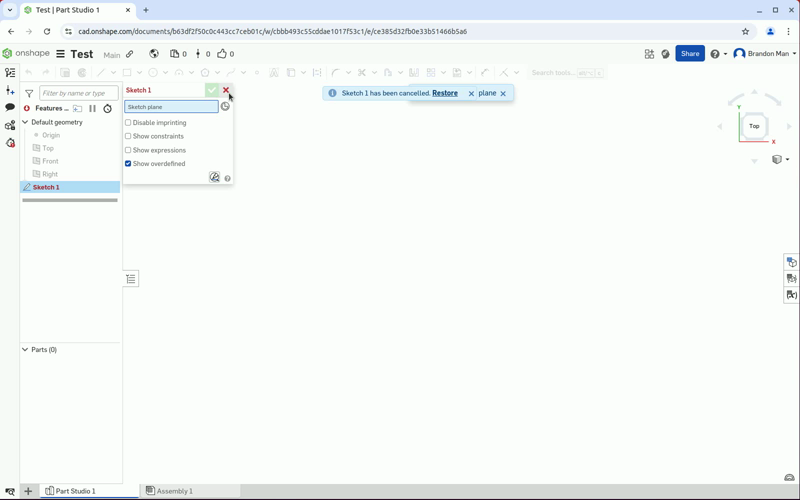
mouse_move(73, 150)
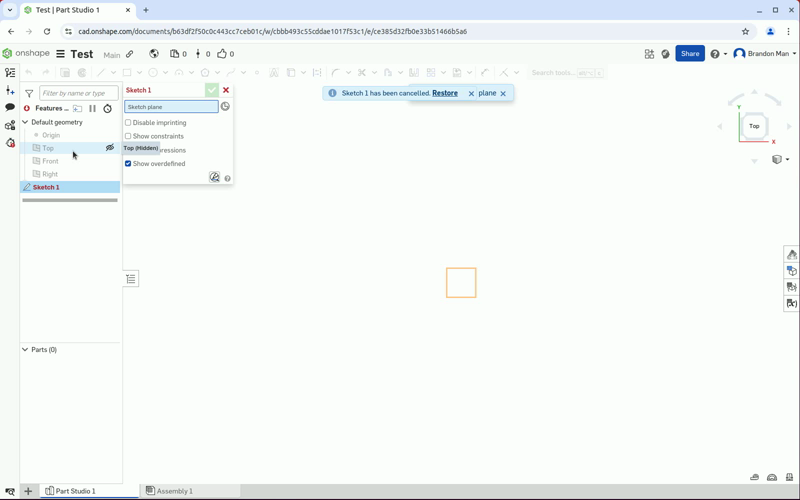
click(73, 150)
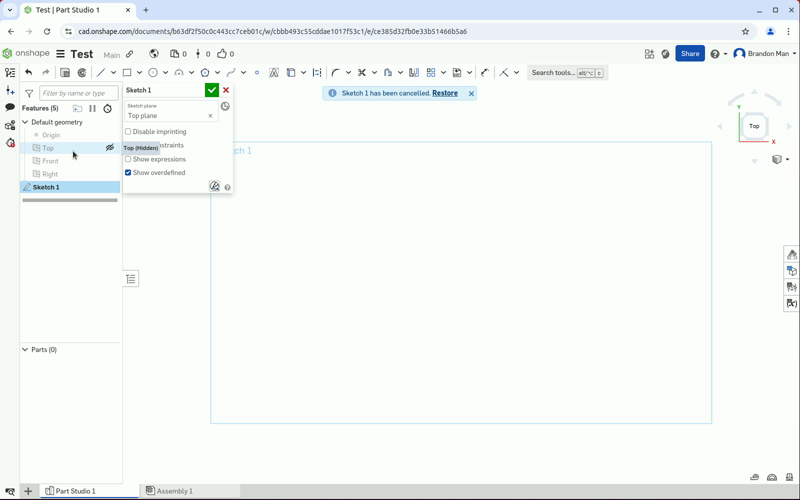
mouse_move(73, 352)
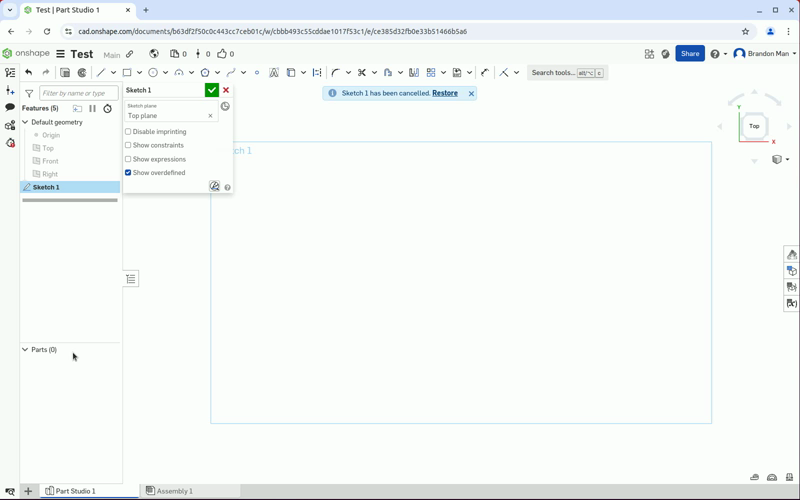
key(y)
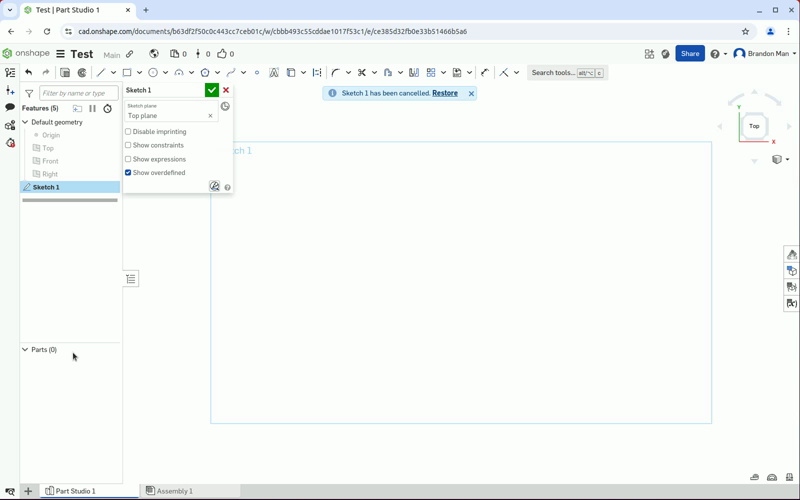
key(l)
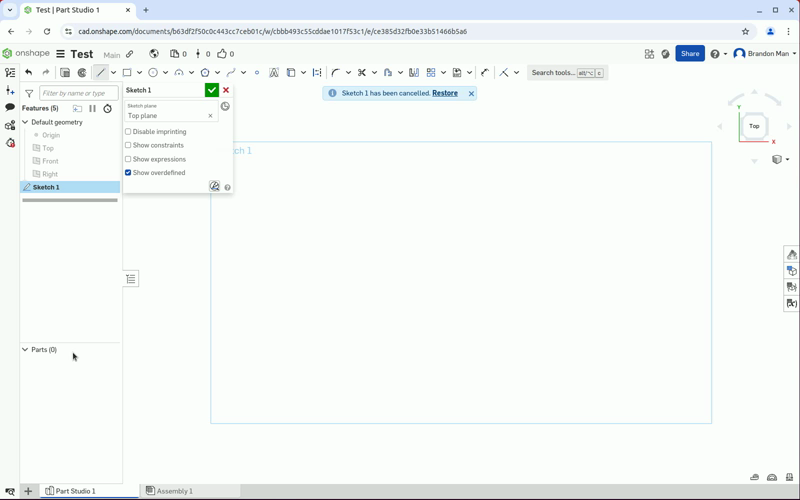
key_down(shift)
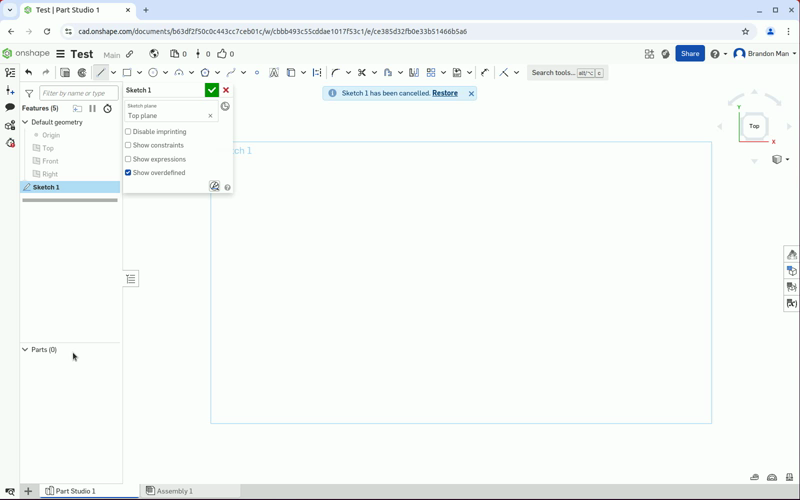
mouse_move(460, 282)
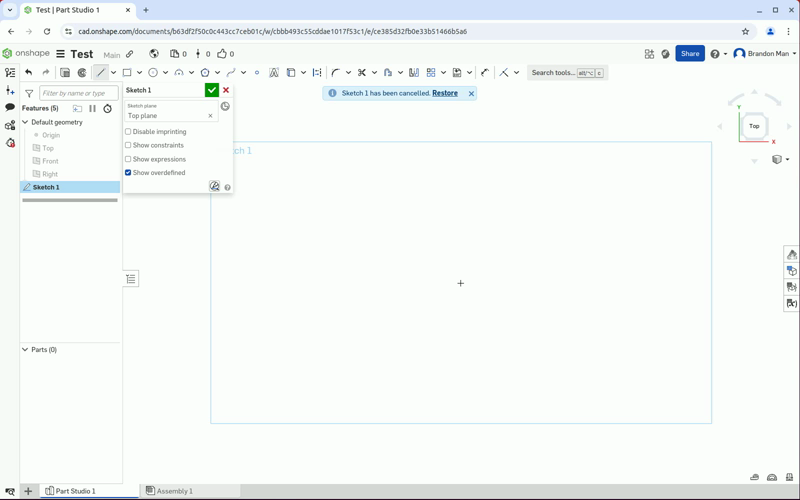
click(460, 282)
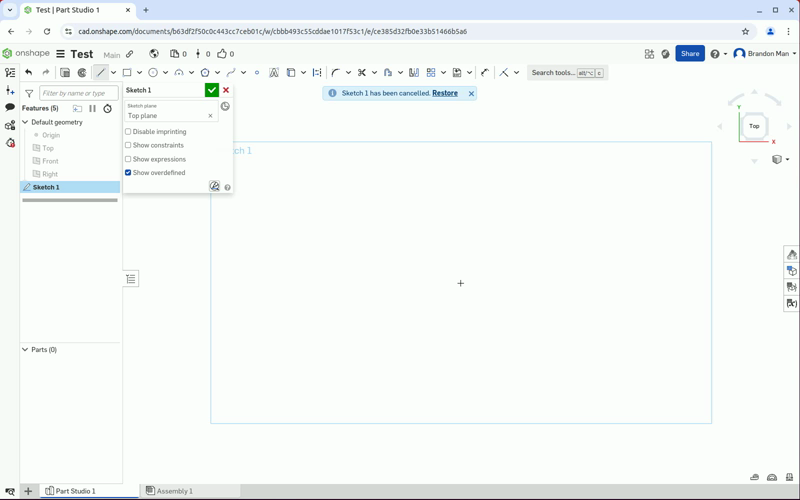
key_up(shift)
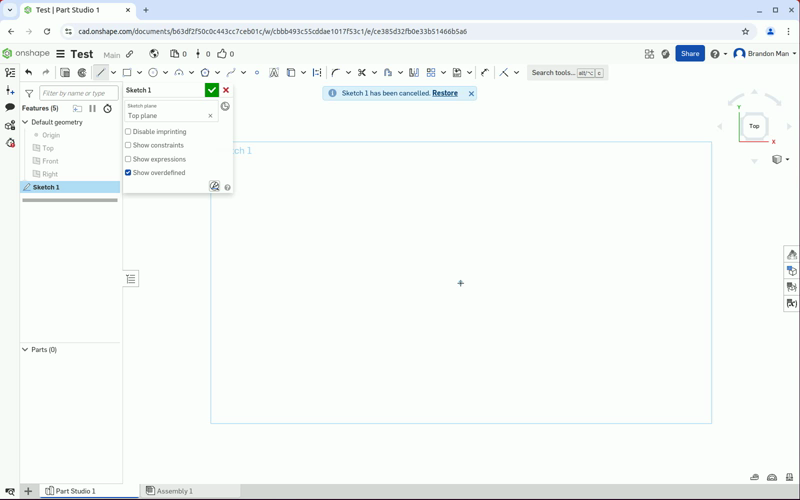
key_down(shift)
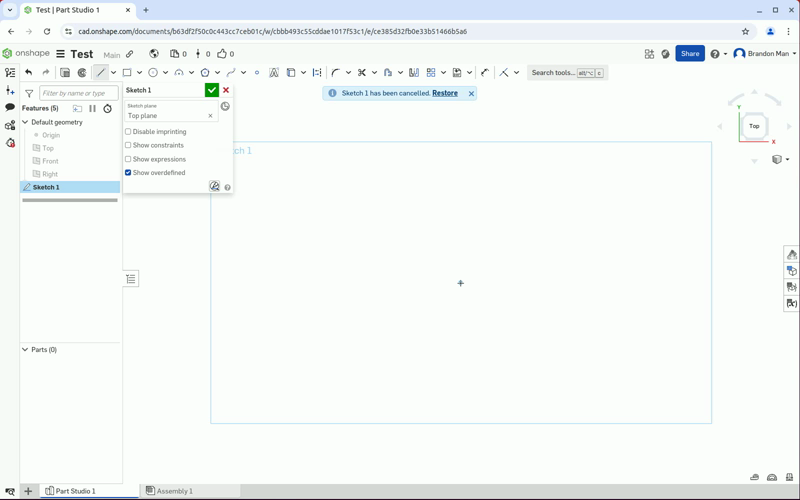
mouse_move(536, 282)
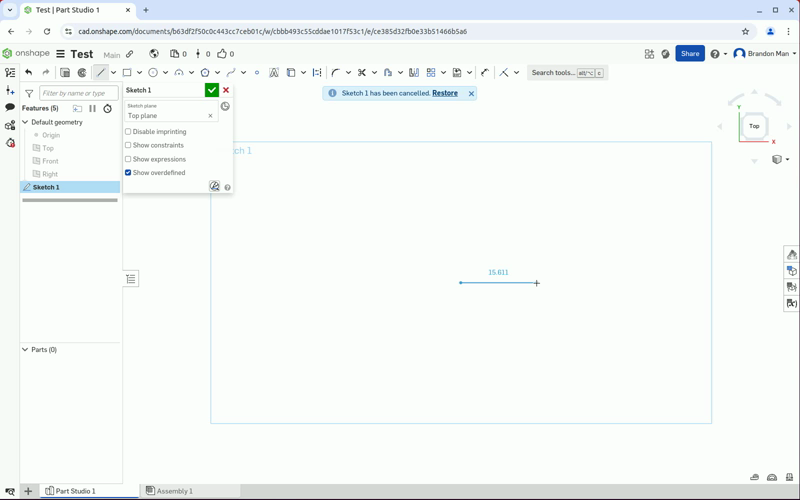
click(536, 282)
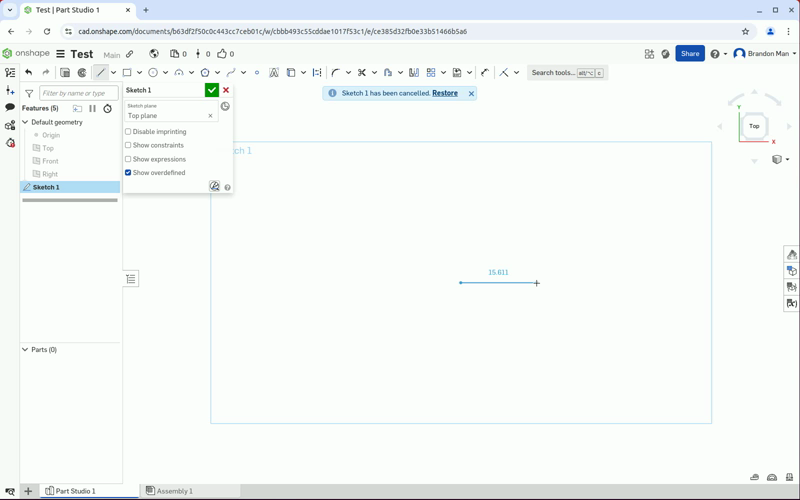
key_up(shift)
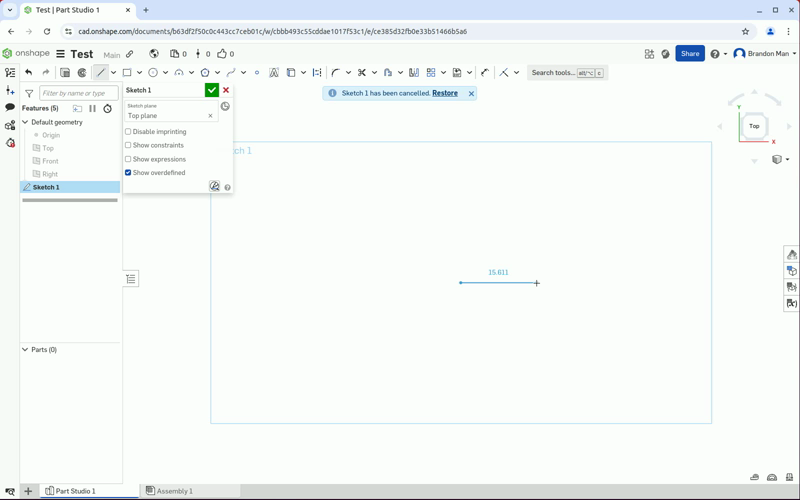
key_down(shift)
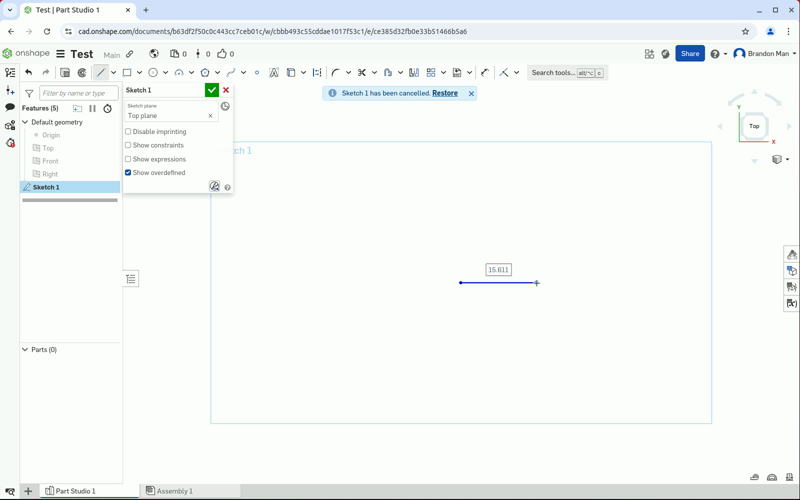
mouse_move(536, 170)
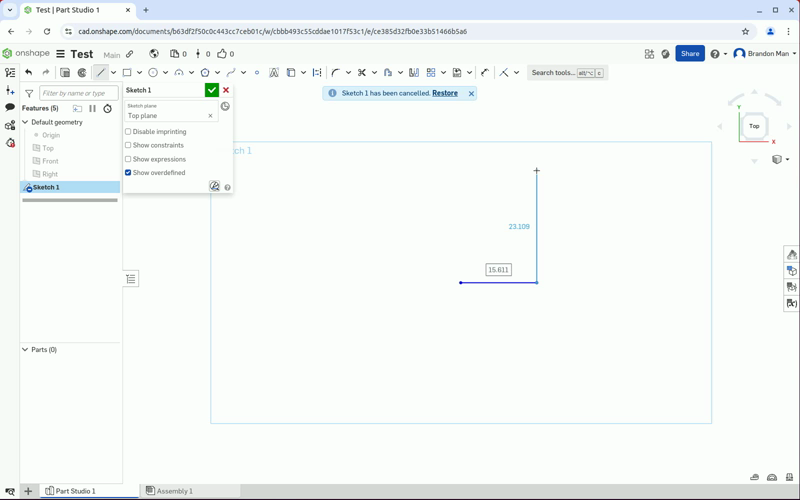
click(536, 170)
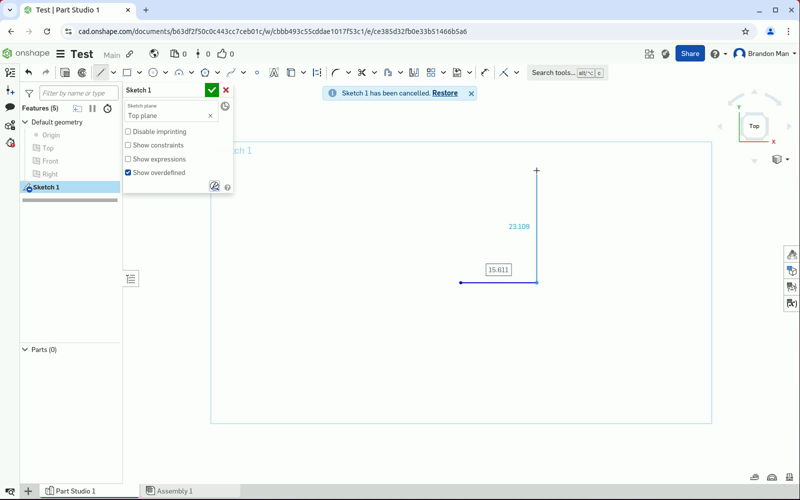
key_up(shift)
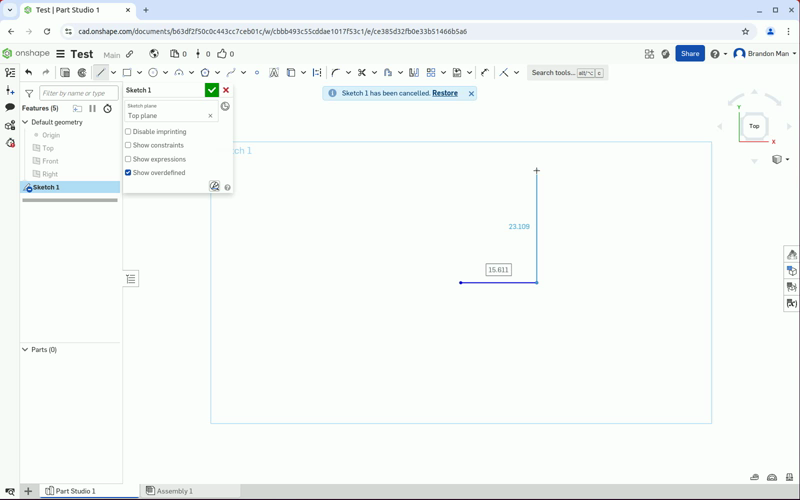
key_down(shift)
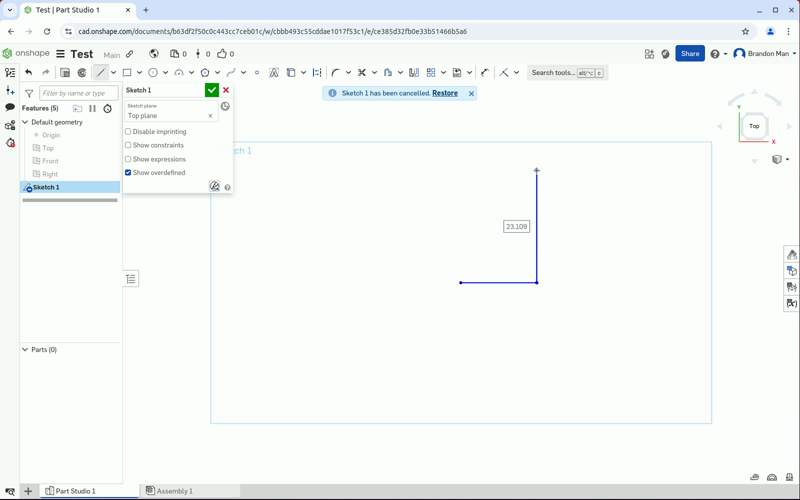
mouse_move(460, 170)
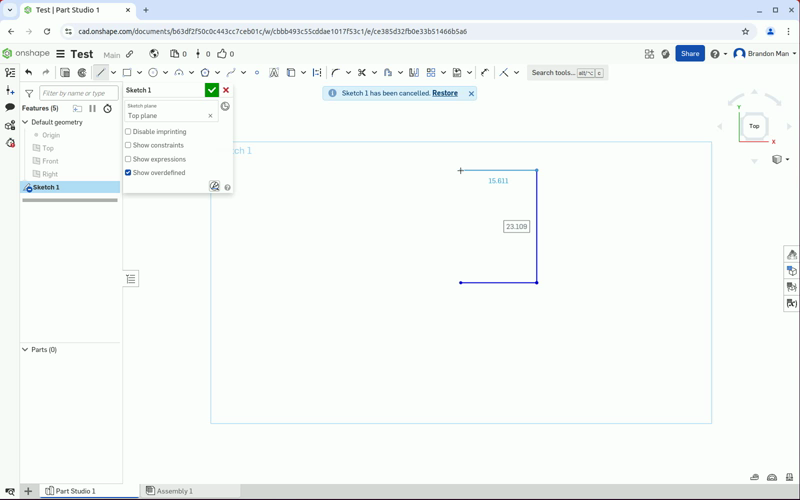
click(460, 170)
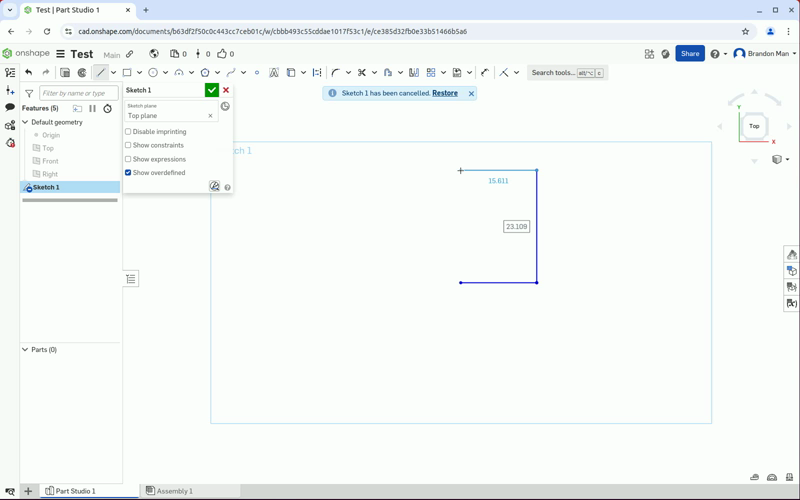
key_up(shift)
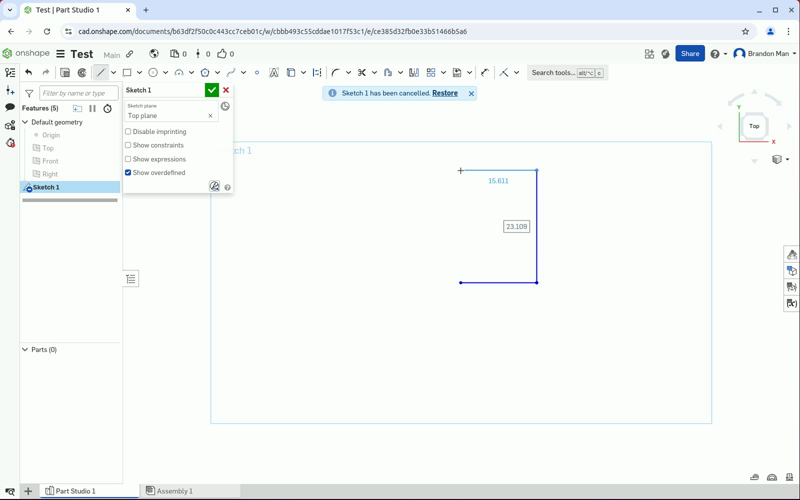
key_down(shift)
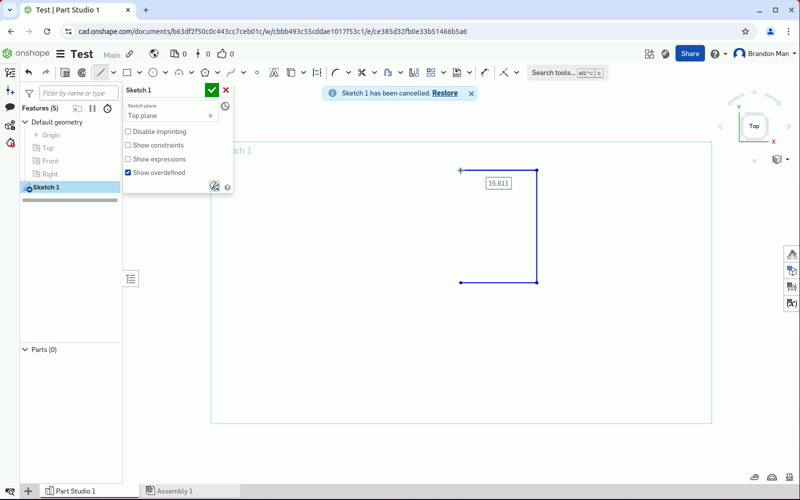
mouse_move(460, 282)
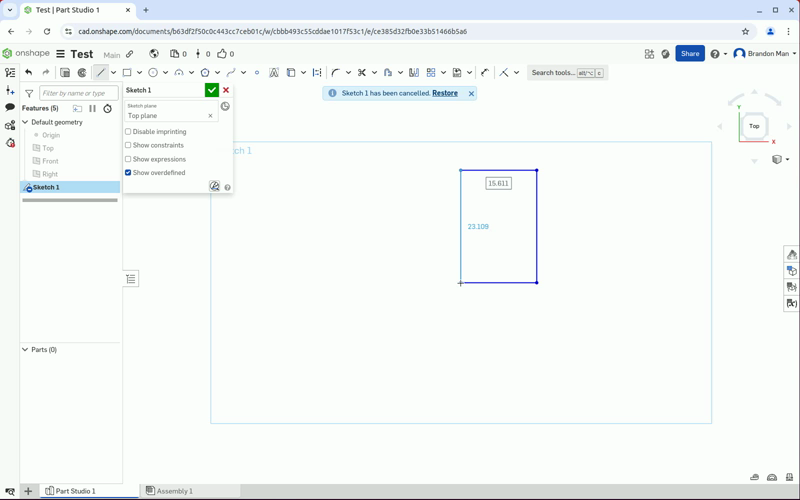
key_up(shift)
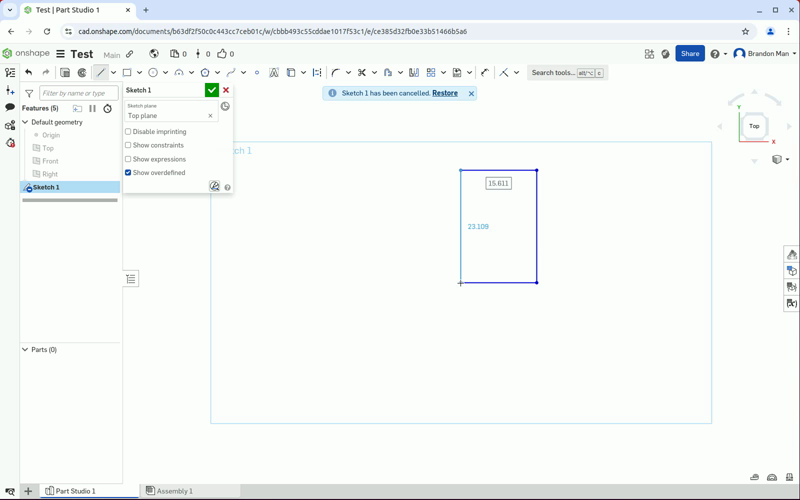
click(460, 282)
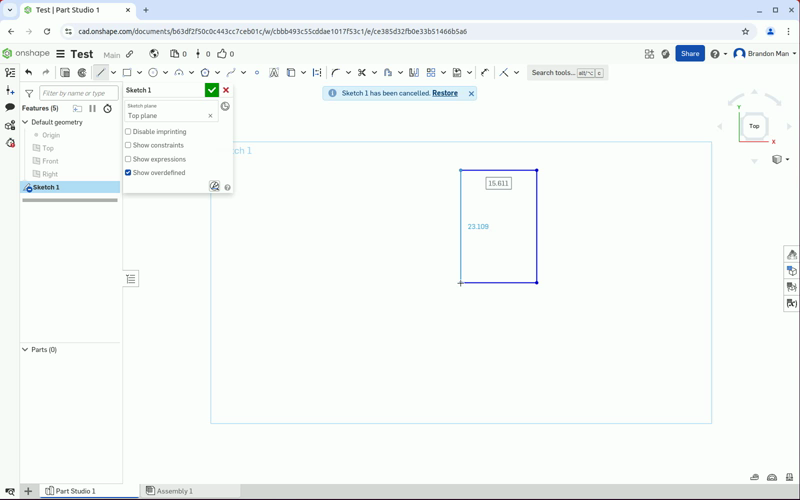
key(esc)
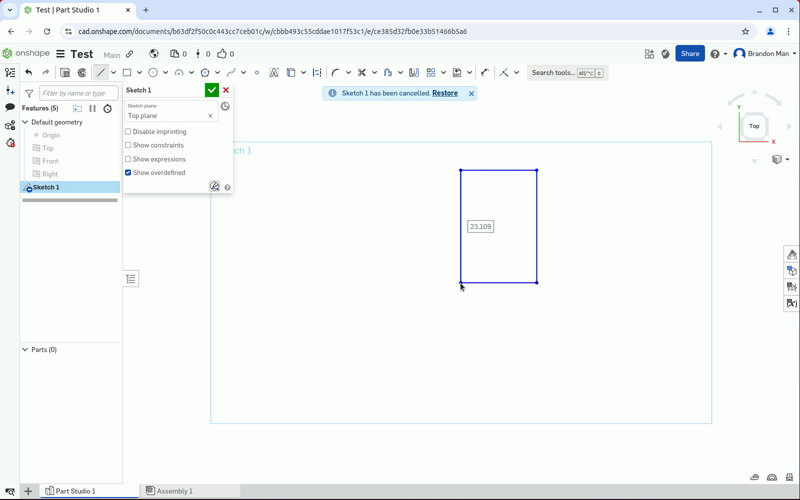
mouse_move(495, 259)
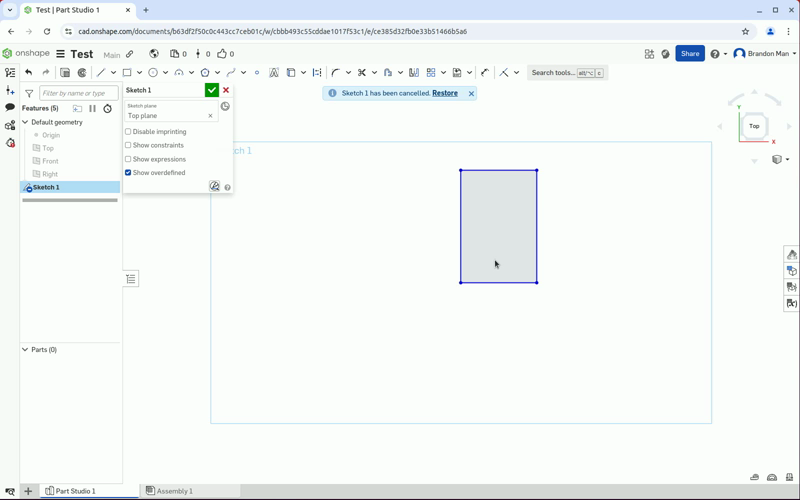
click(495, 259)
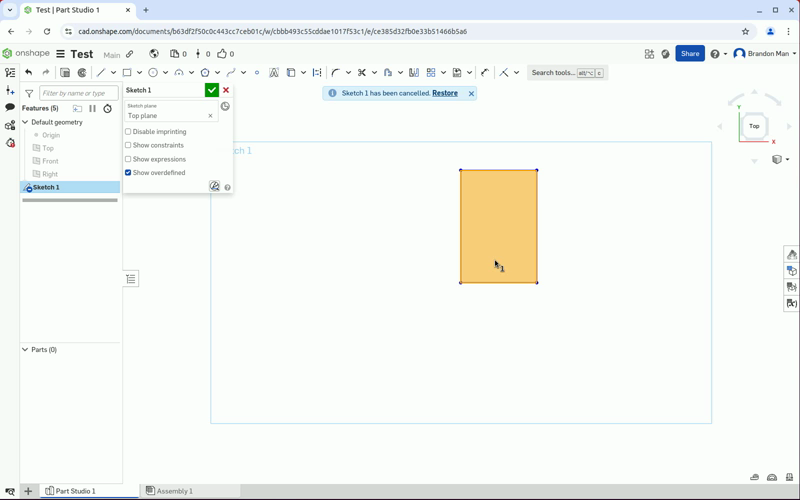
mouse_move(73, 352)
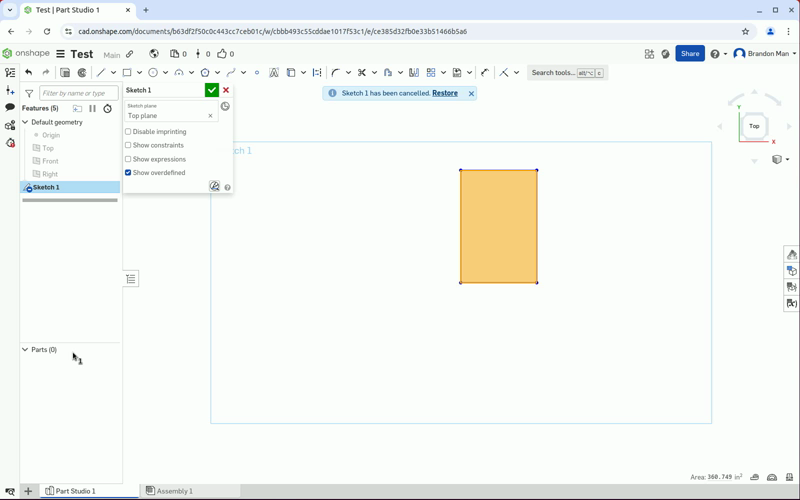
key(shift+y)
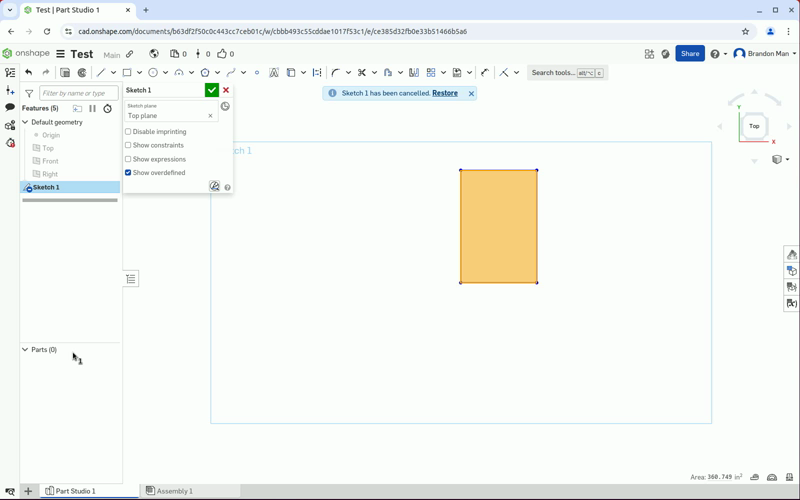
key(shift+e)
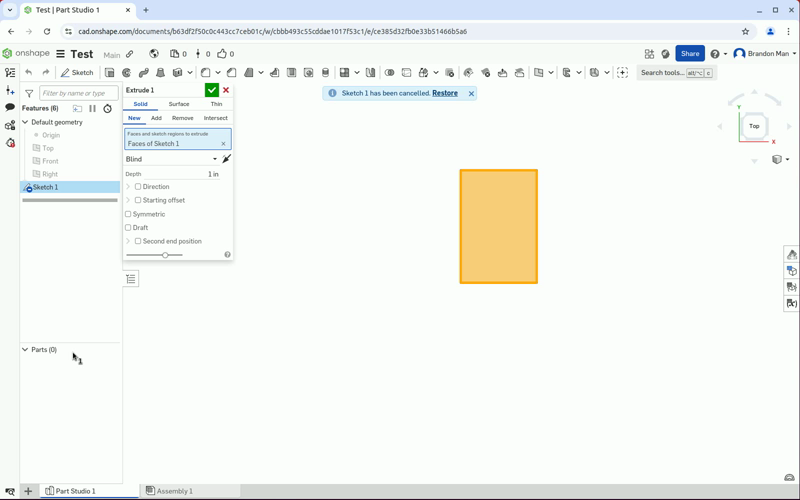
mouse_move(143, 106)
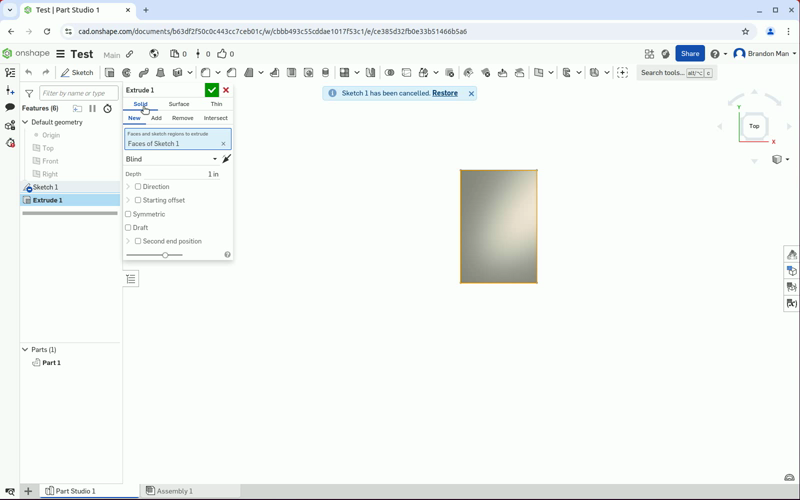
click(143, 106)
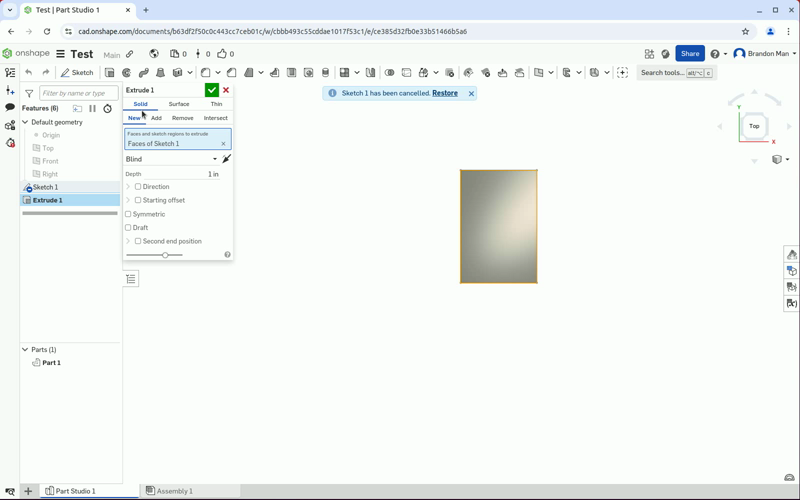
mouse_move(137, 120)
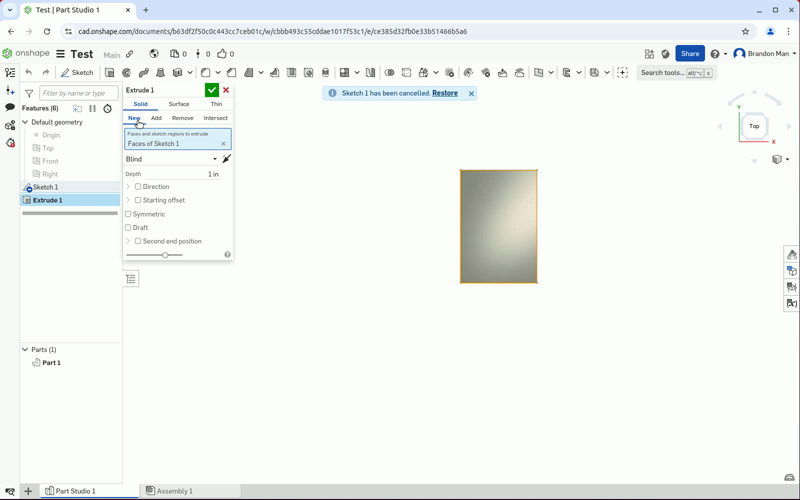
click(137, 120)
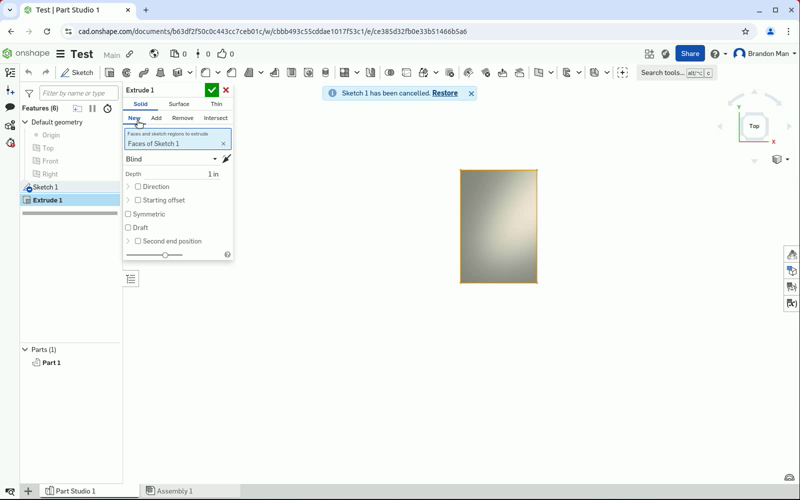
key(tab, 4)
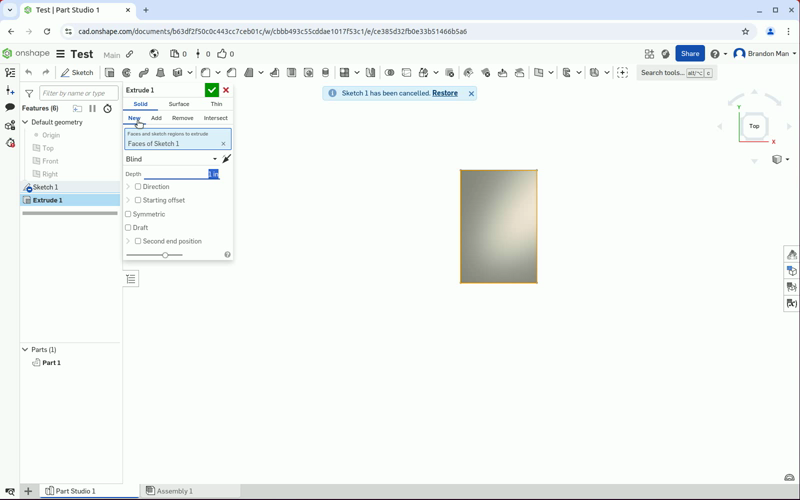
text(16.609)
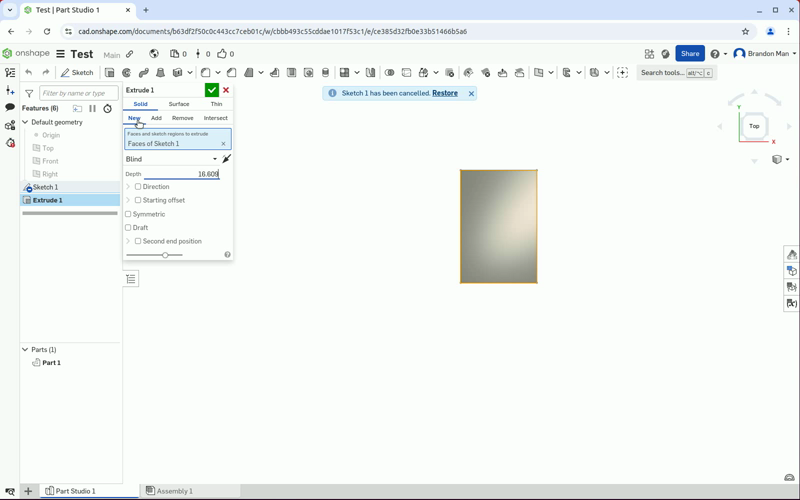
key(enter)
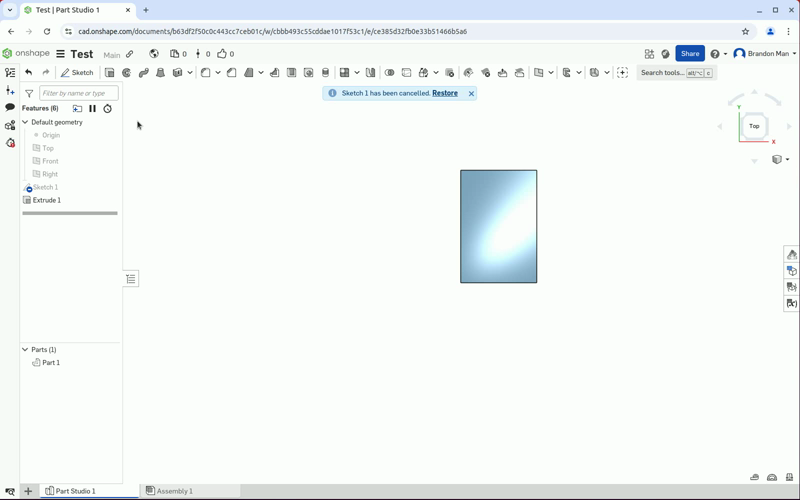
key(shift+h)
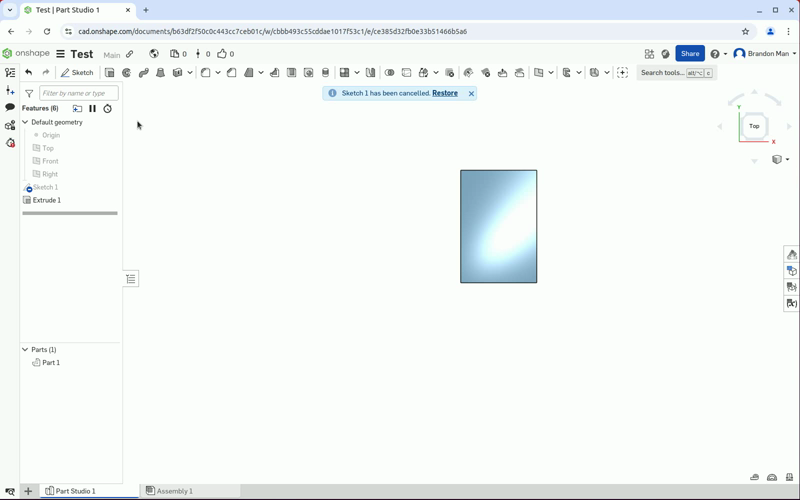
key(shift+h)
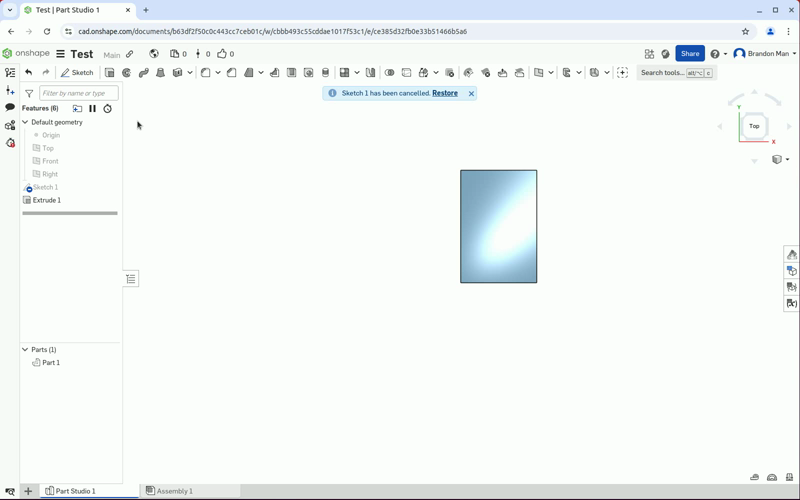
mouse_move(73, 189)
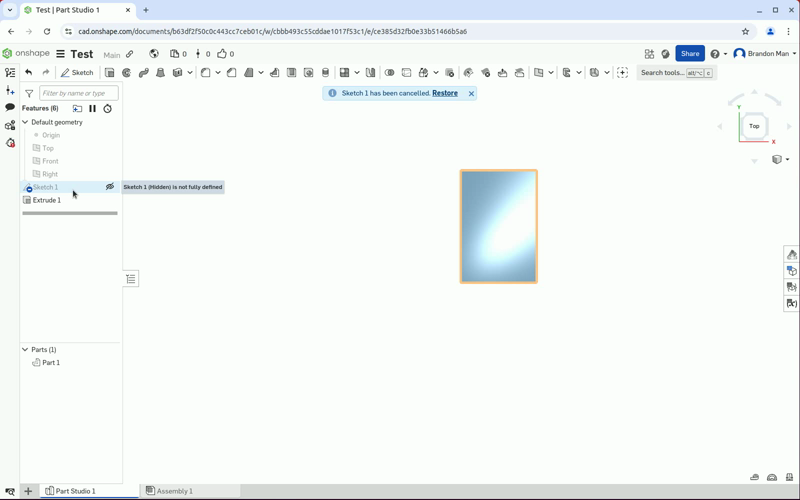
click(73, 189)
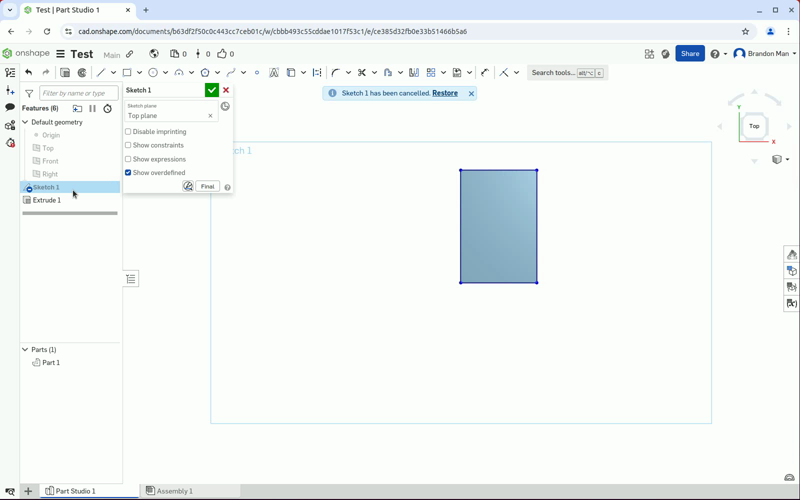
mouse_move(229, 92)
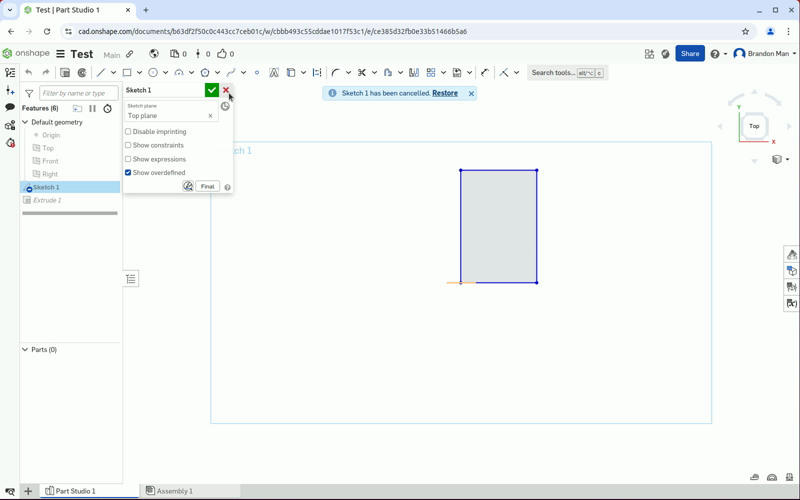
click(229, 92)
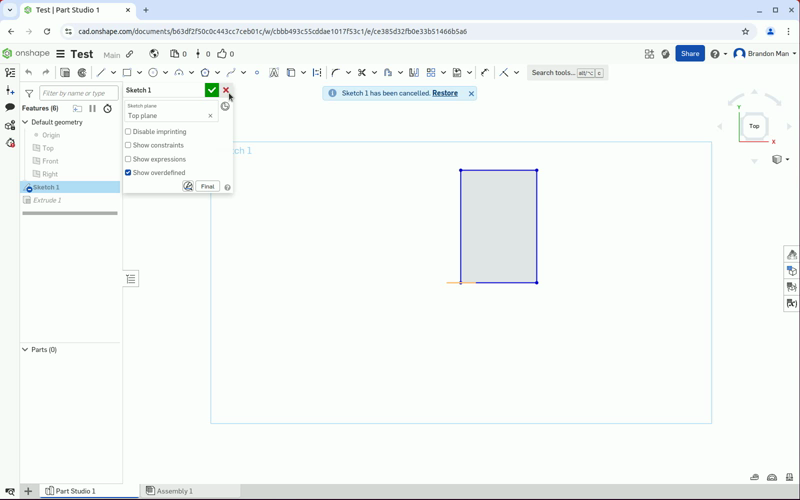
key(shift+s)
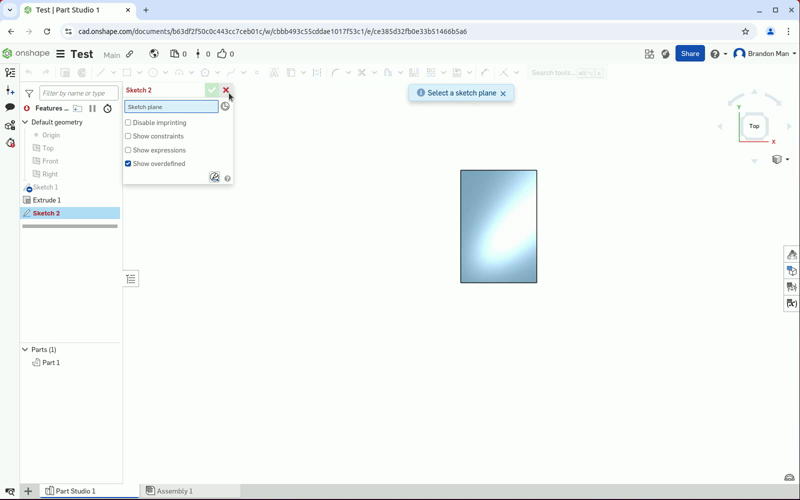
mouse_move(73, 150)
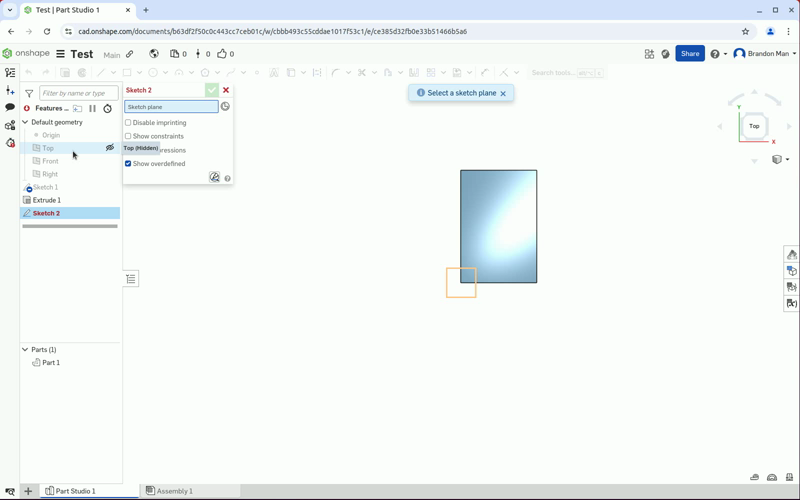
click(73, 150)
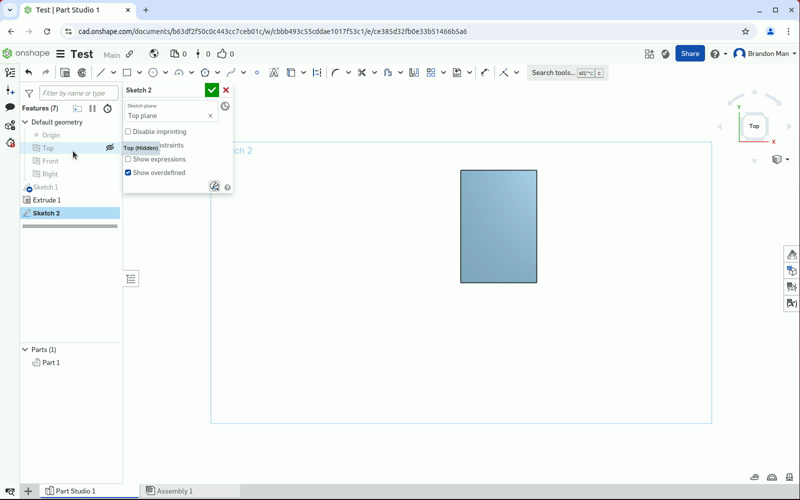
mouse_move(73, 352)
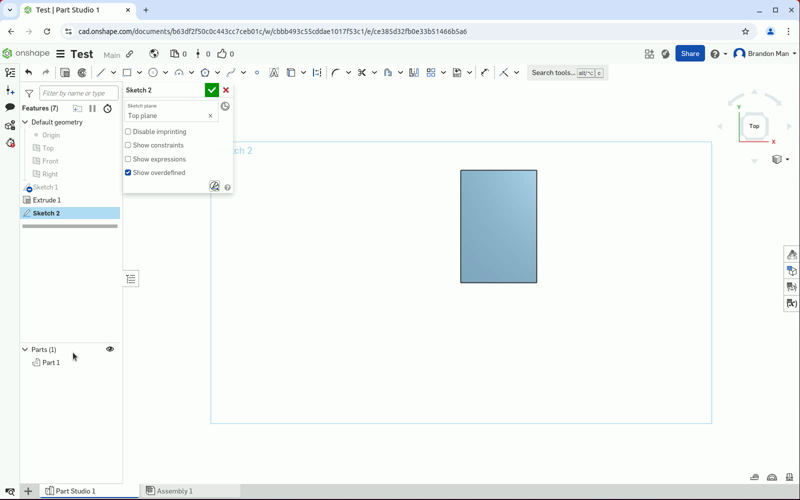
key(y)
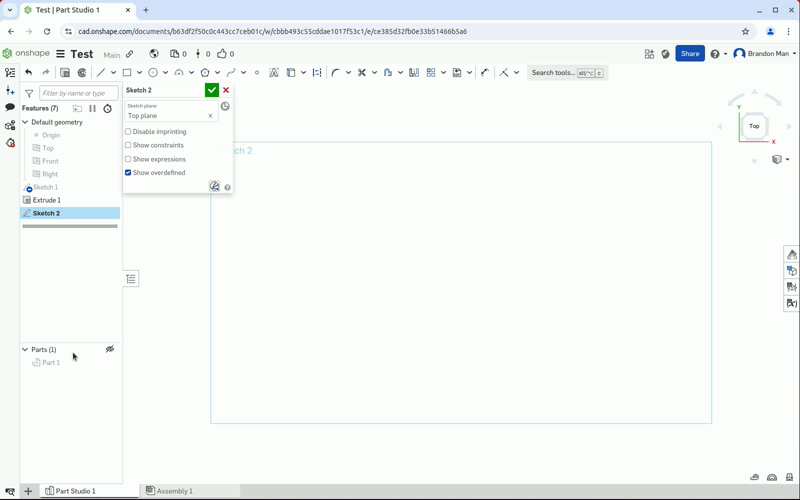
key(l)
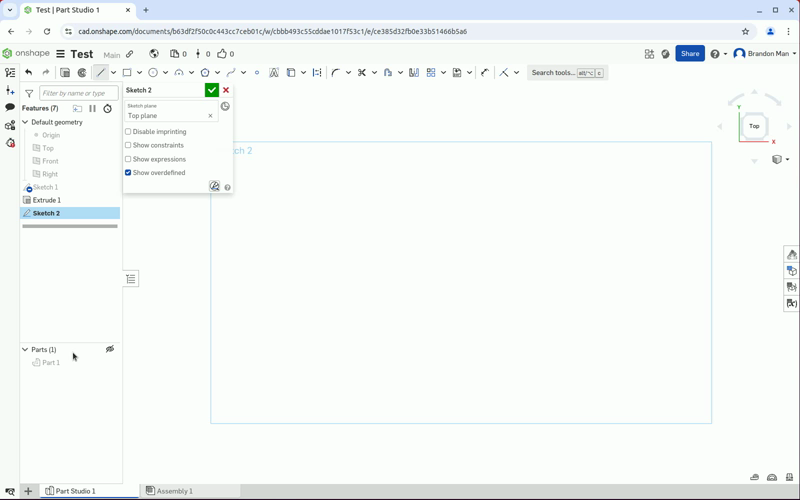
key_down(shift)
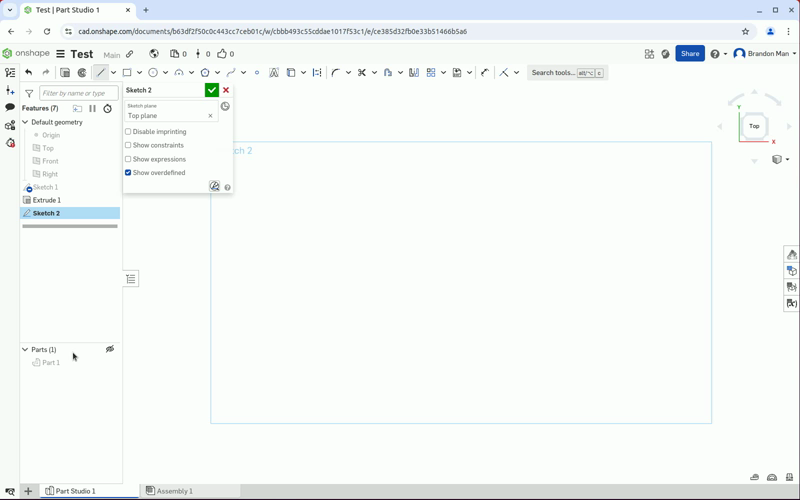
mouse_move(535, 271)
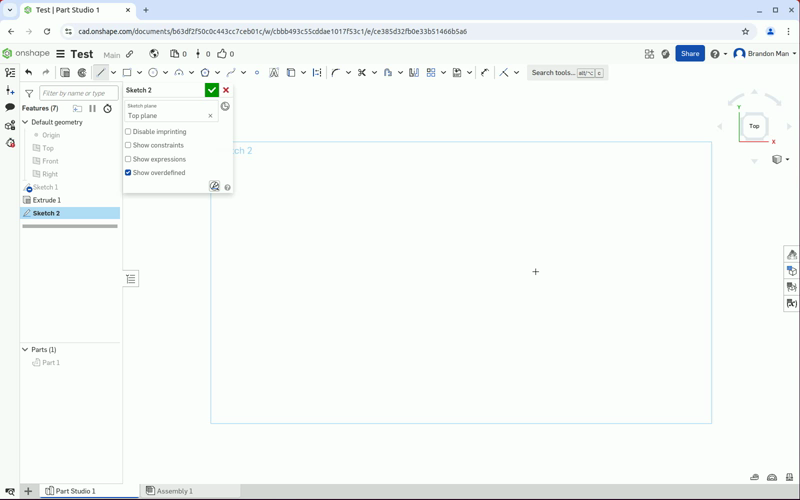
click(535, 271)
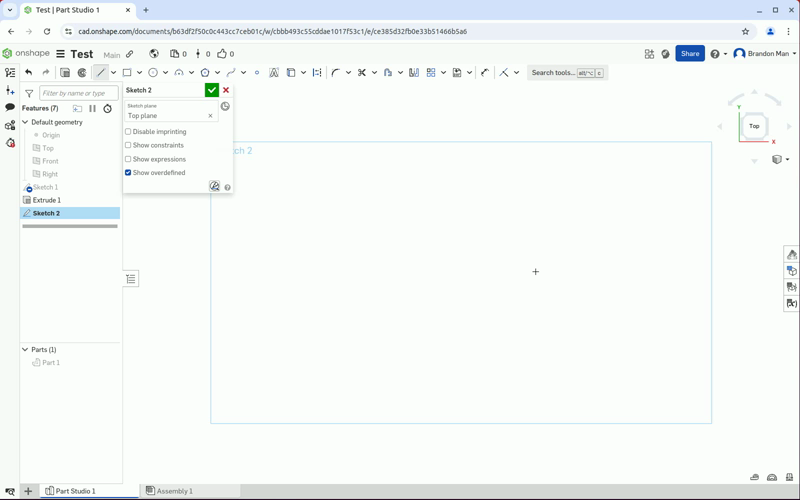
key_up(shift)
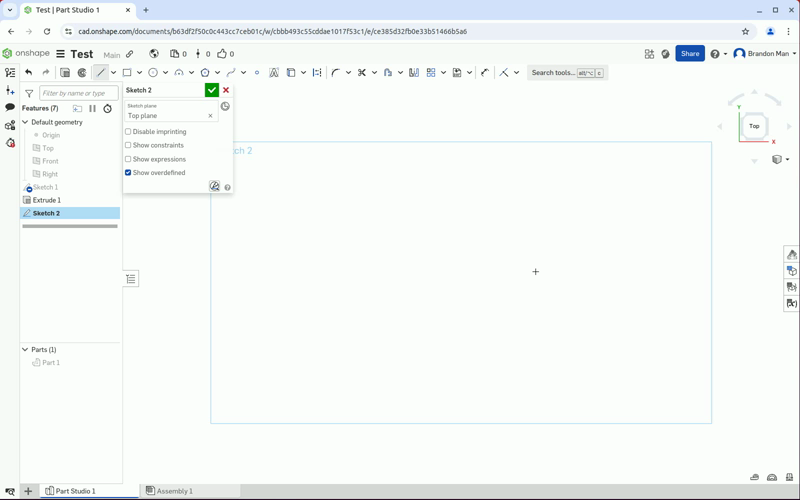
key_down(shift)
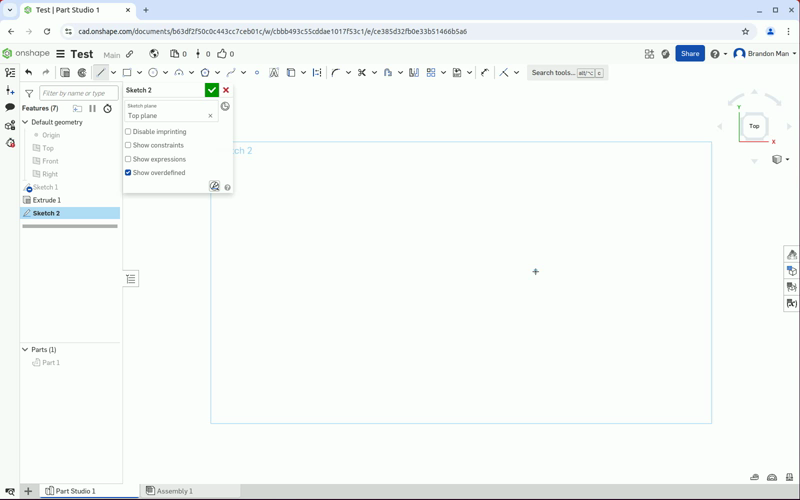
mouse_move(565, 271)
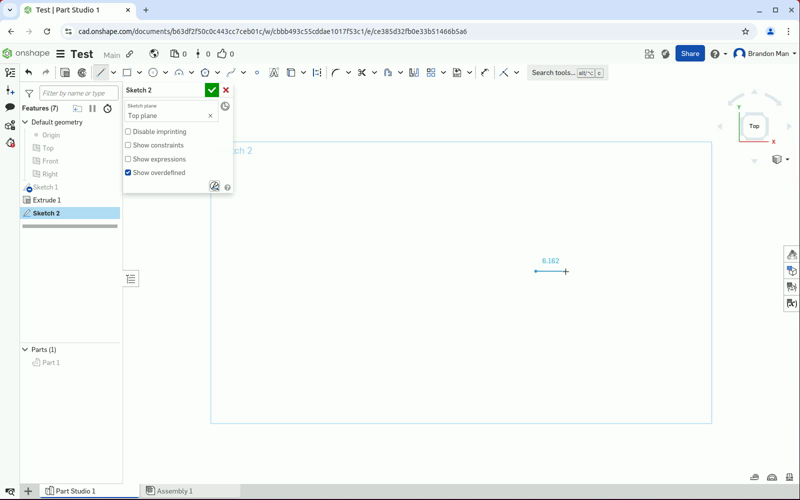
mouse_move(558, 271)
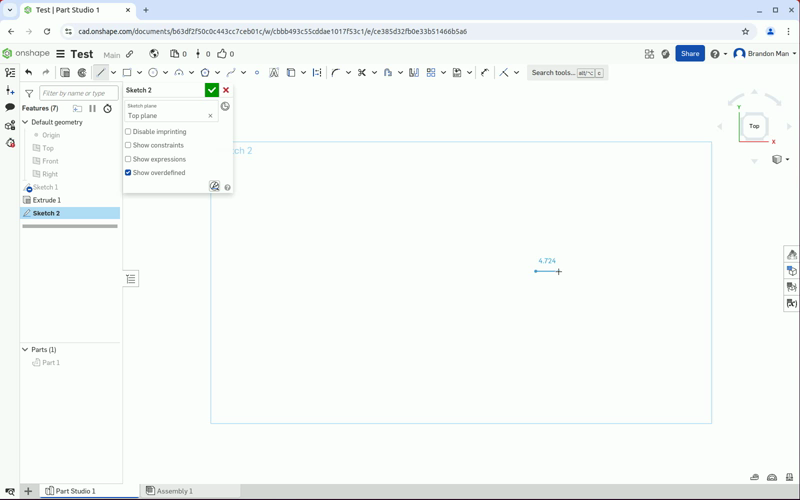
click(558, 271)
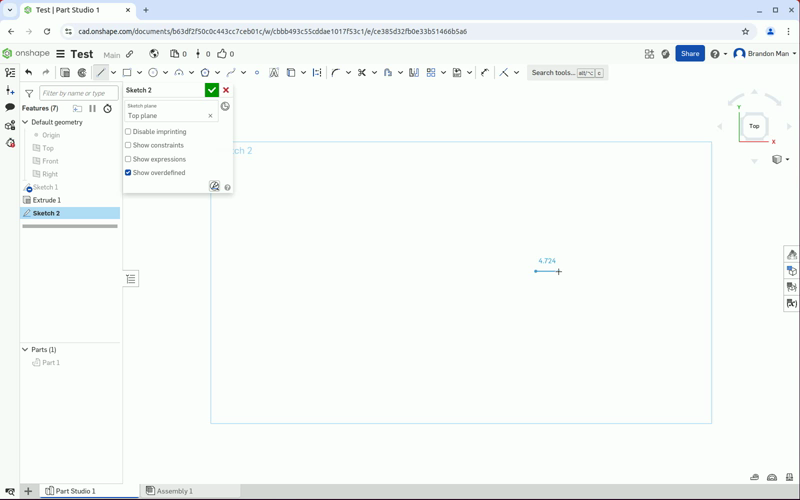
key_up(shift)
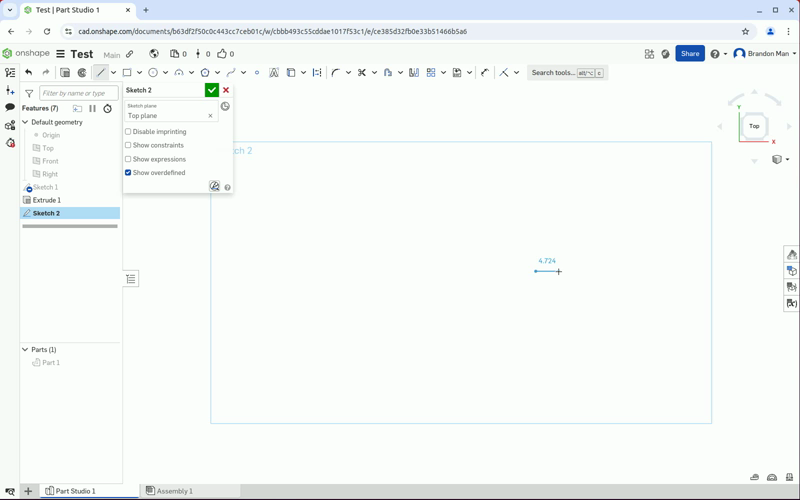
key_down(shift)
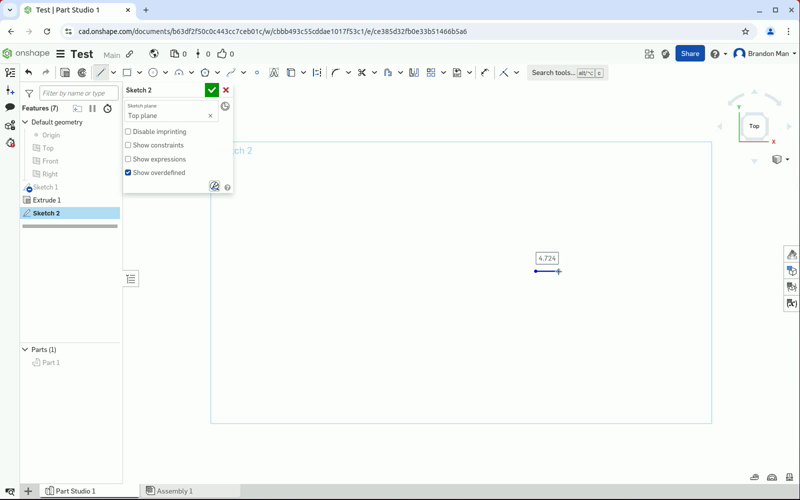
mouse_move(588, 271)
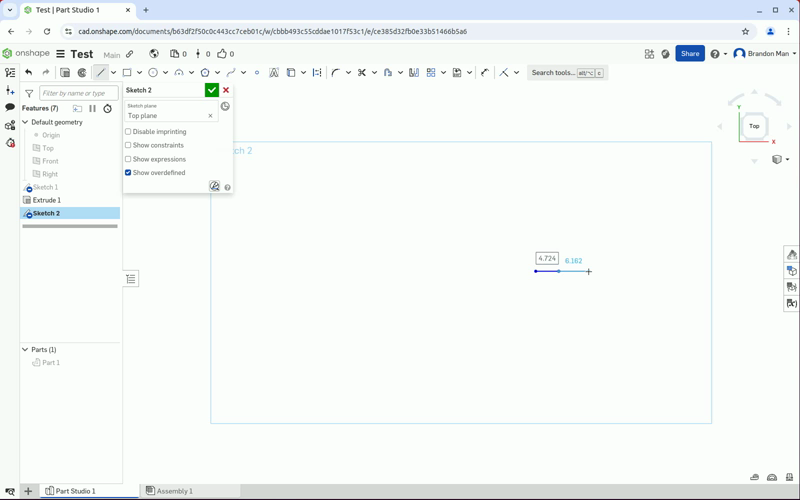
mouse_move(558, 270)
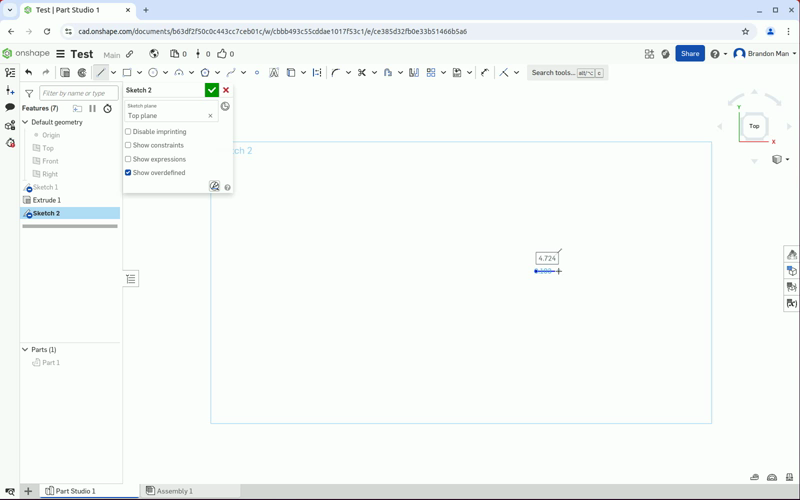
scroll(6)
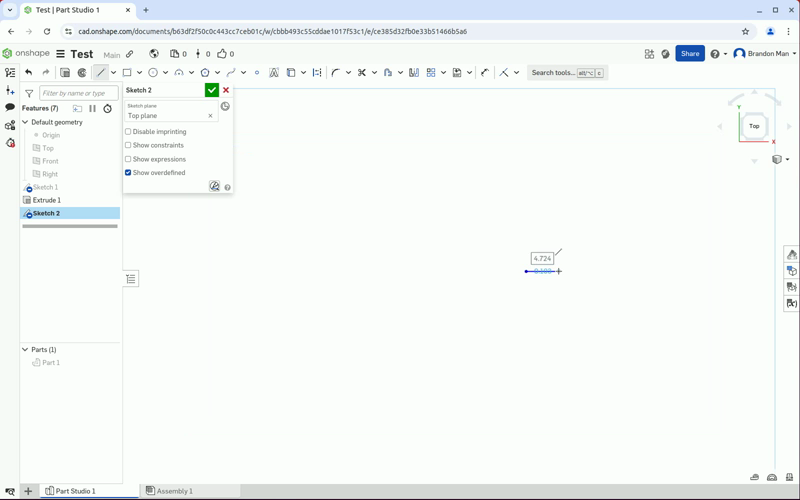
scroll(6)
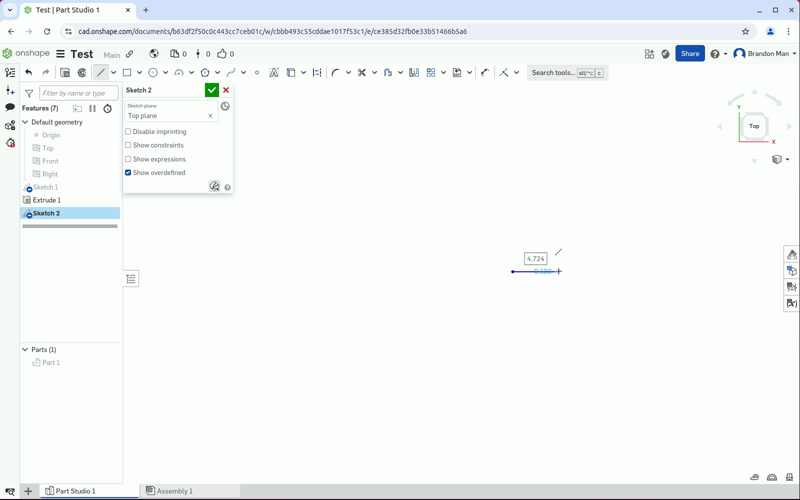
scroll(6)
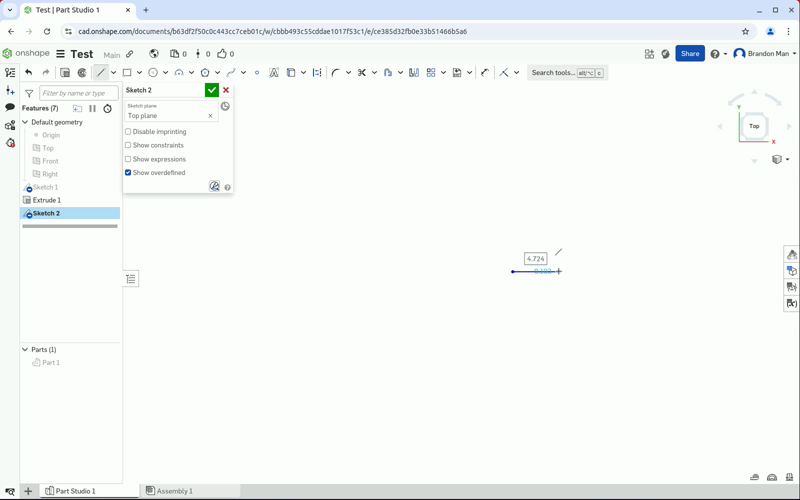
scroll(6)
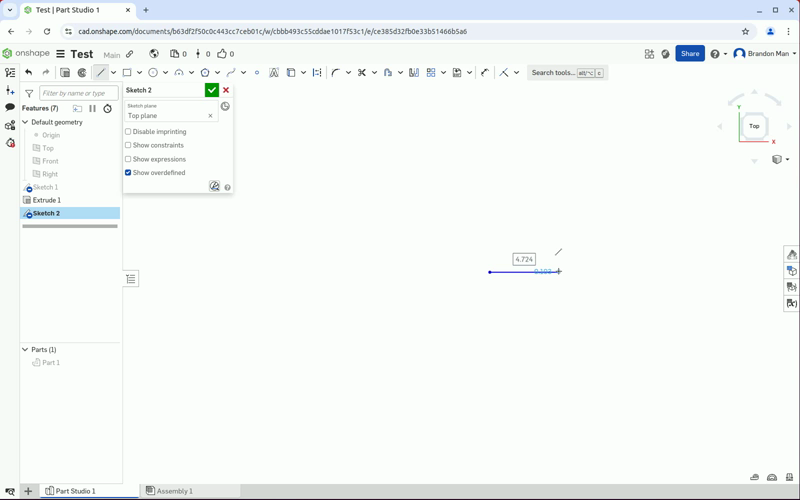
scroll(6)
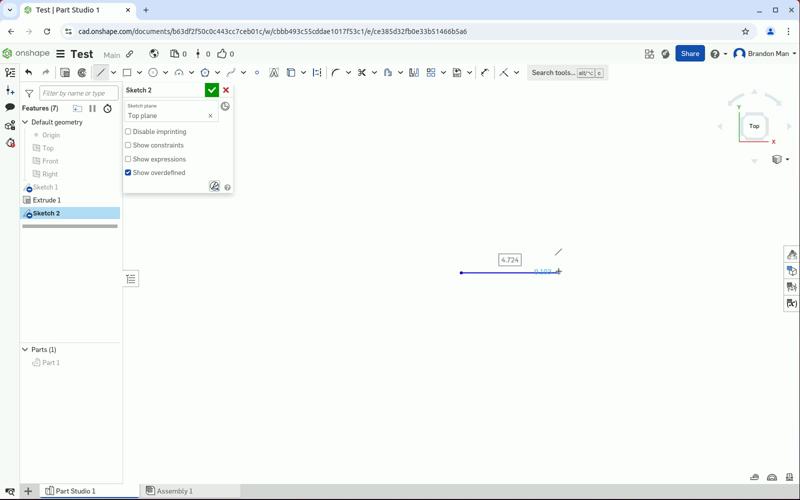
scroll(6)
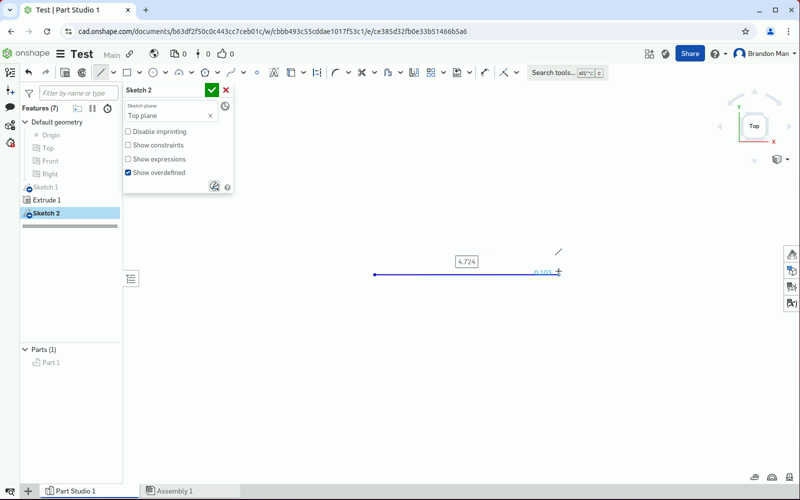
scroll(6)
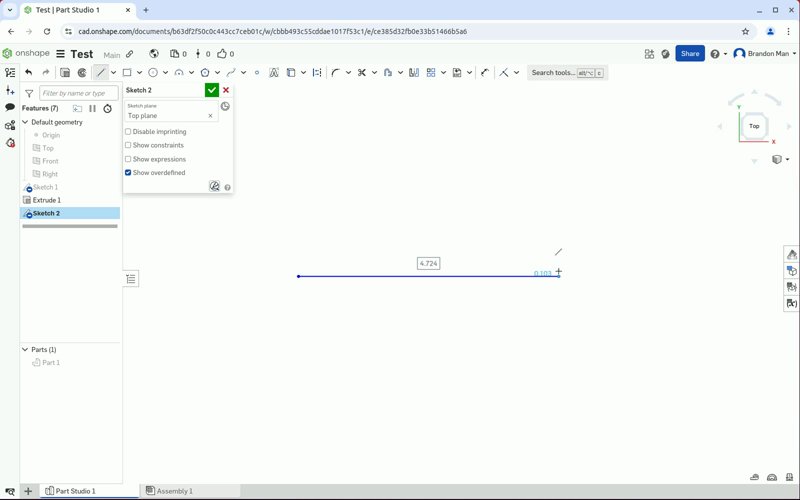
click(558, 270)
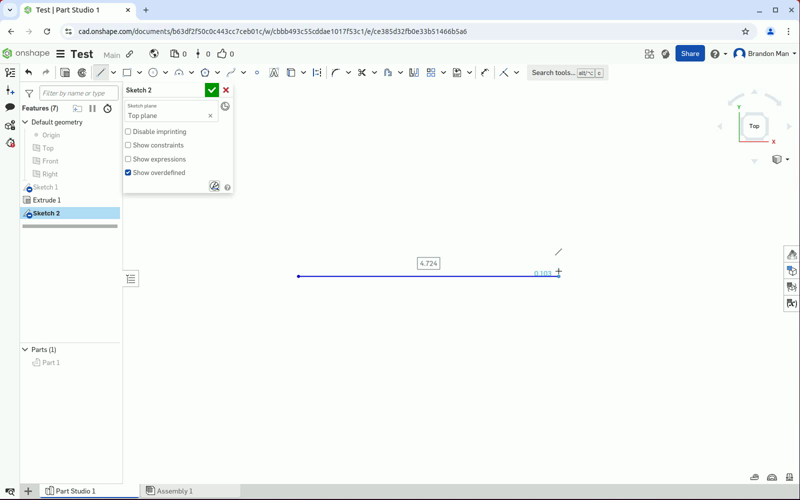
scroll(-6)
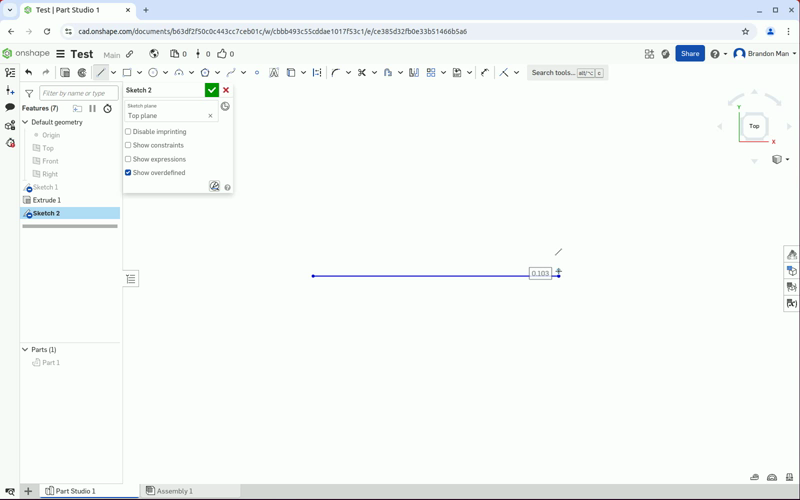
scroll(-6)
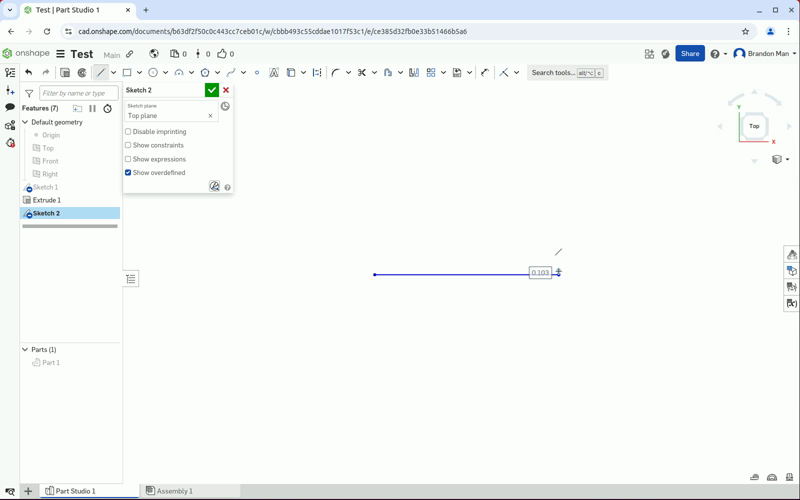
scroll(-6)
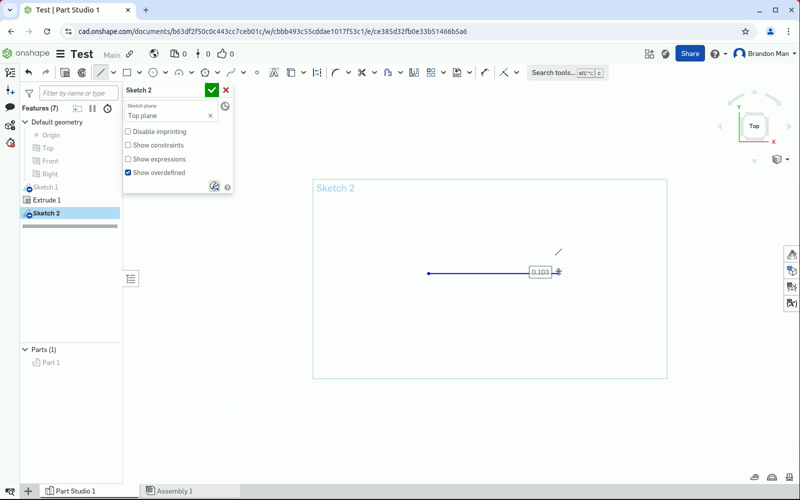
scroll(-6)
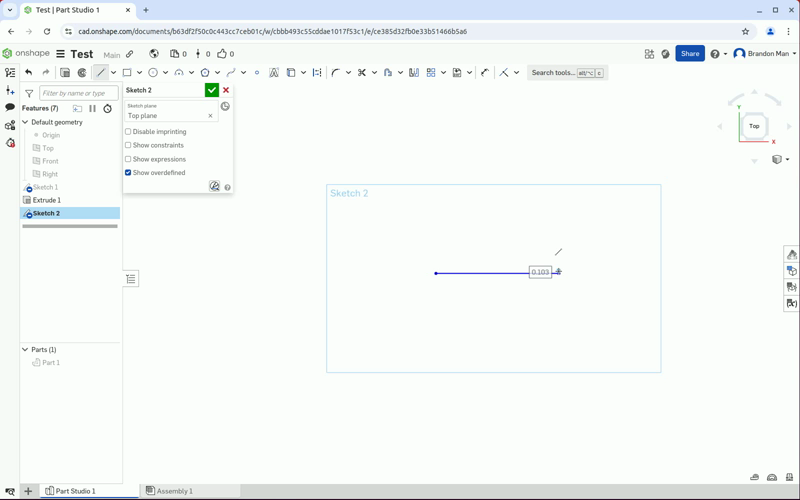
scroll(-6)
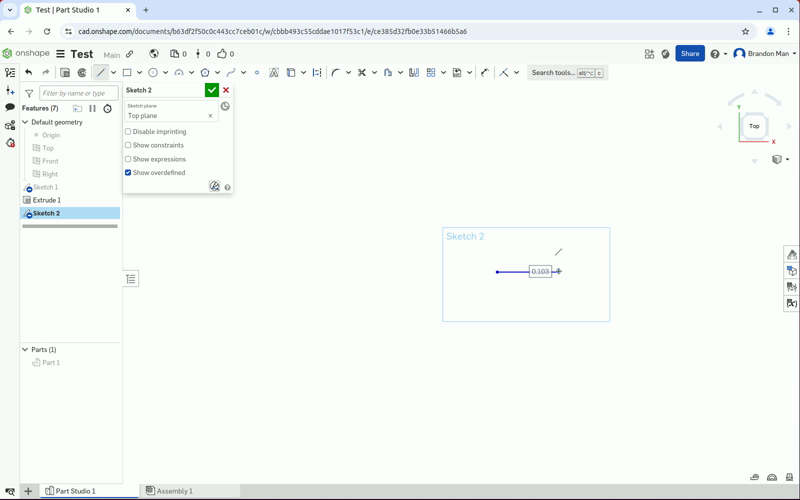
scroll(-6)
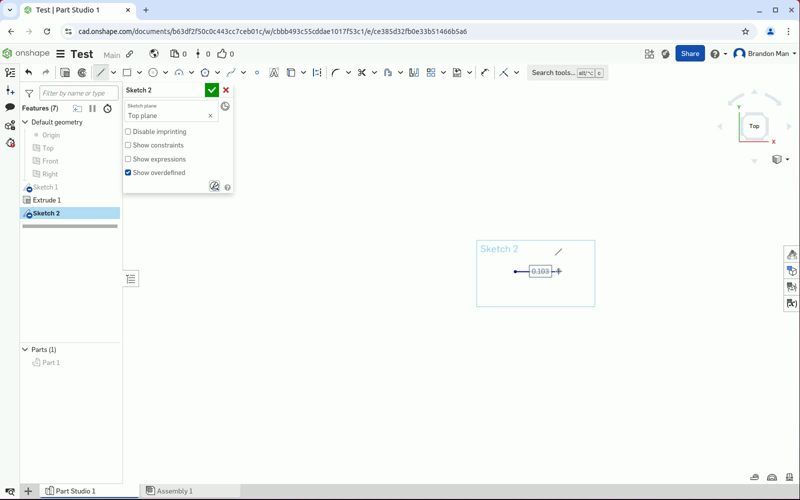
scroll(-6)
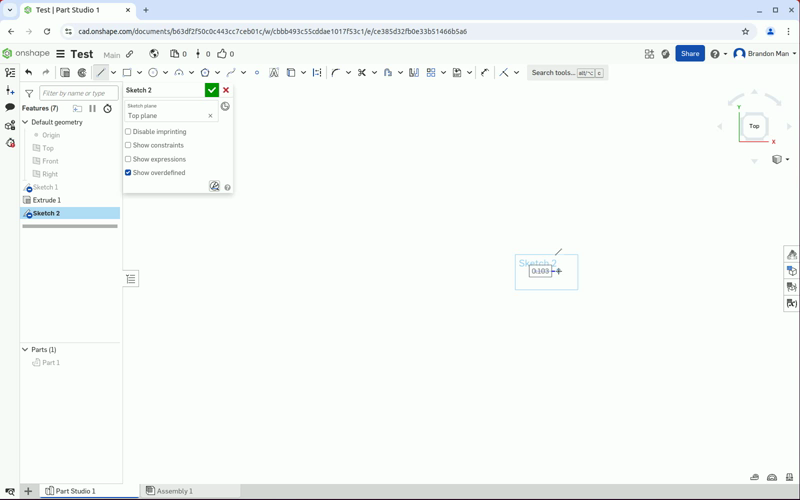
key_up(shift)
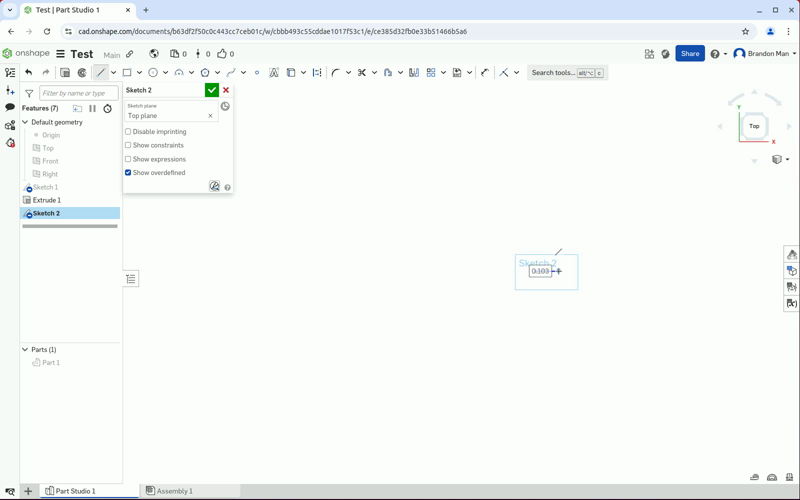
key_down(shift)
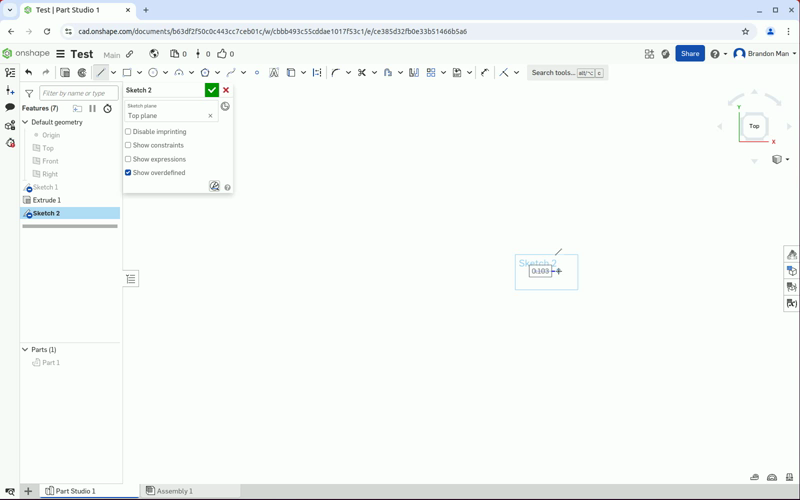
mouse_move(588, 270)
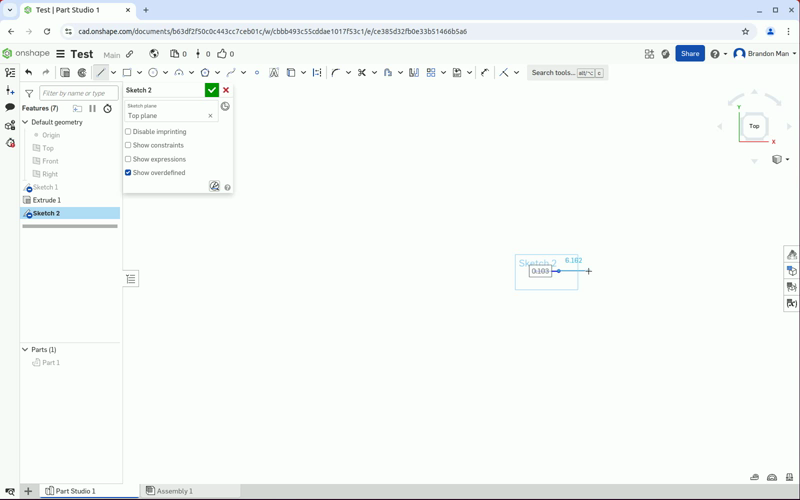
mouse_move(535, 270)
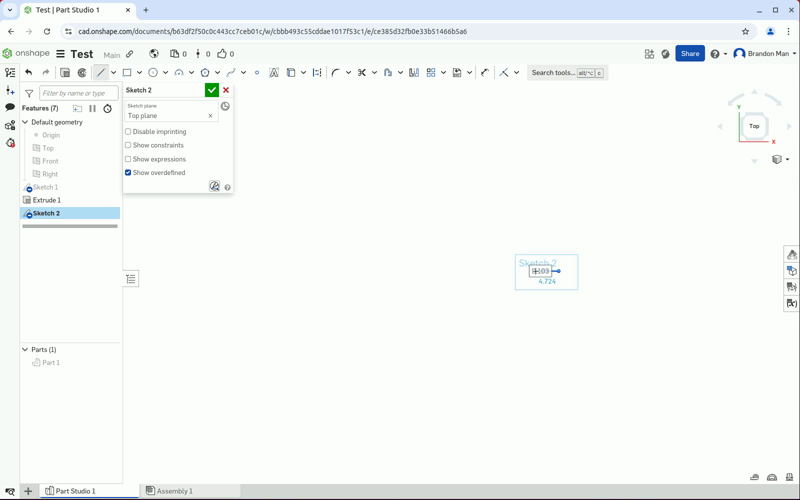
scroll(6)
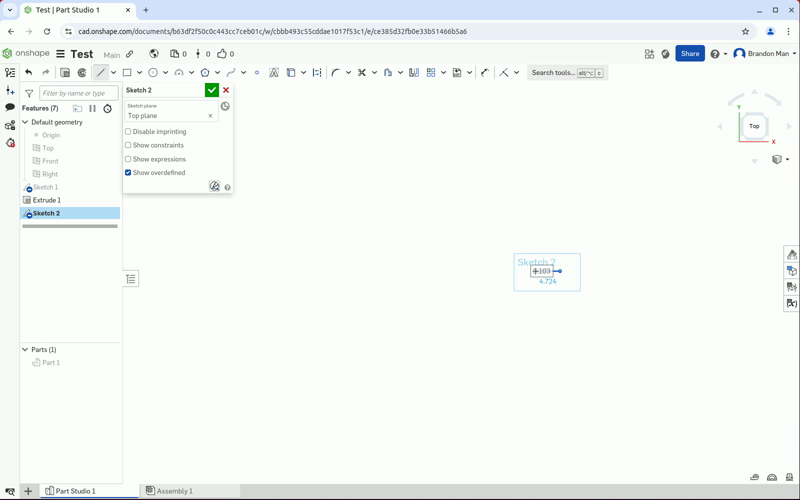
scroll(6)
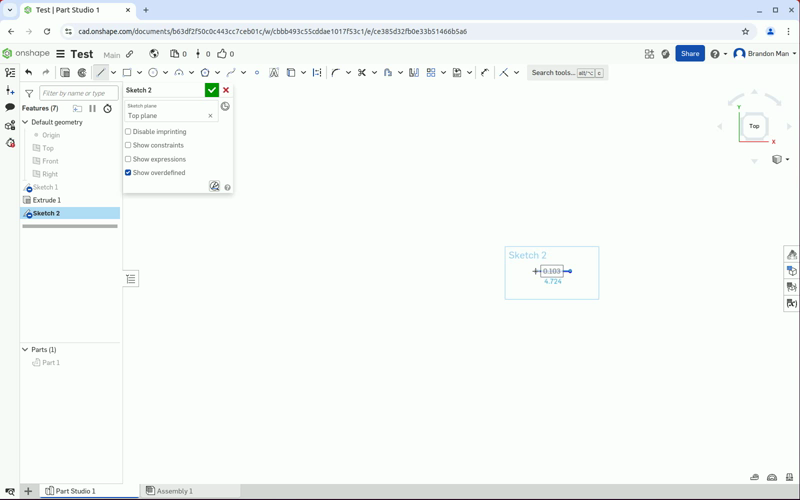
scroll(6)
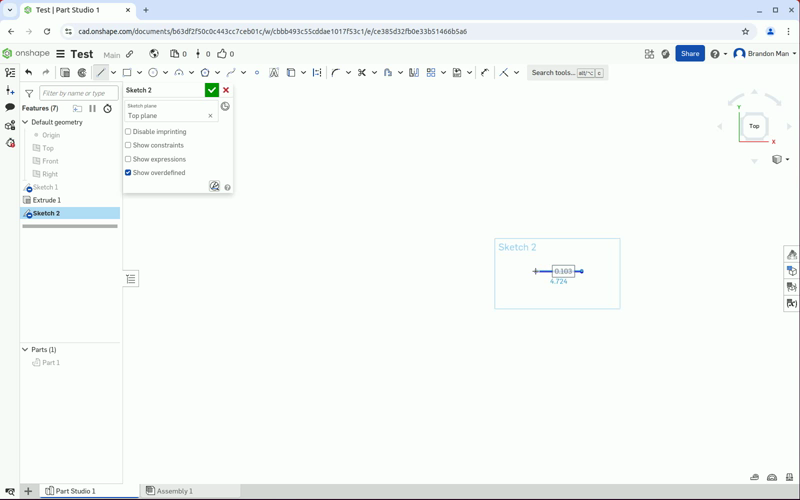
scroll(6)
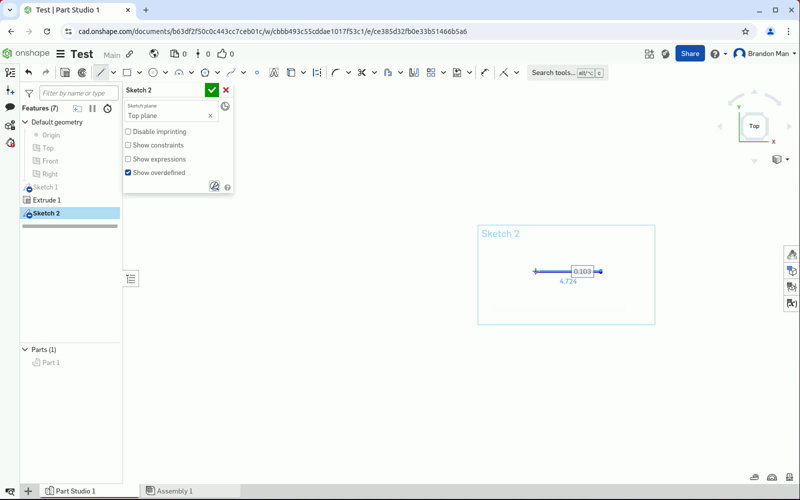
scroll(6)
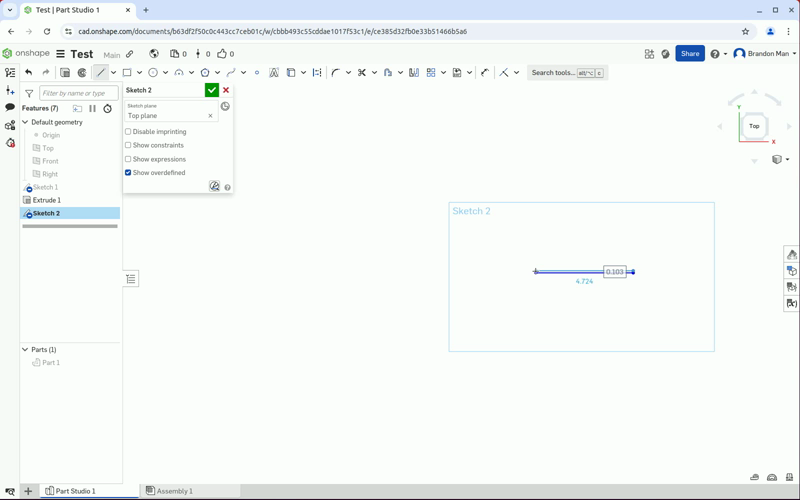
scroll(6)
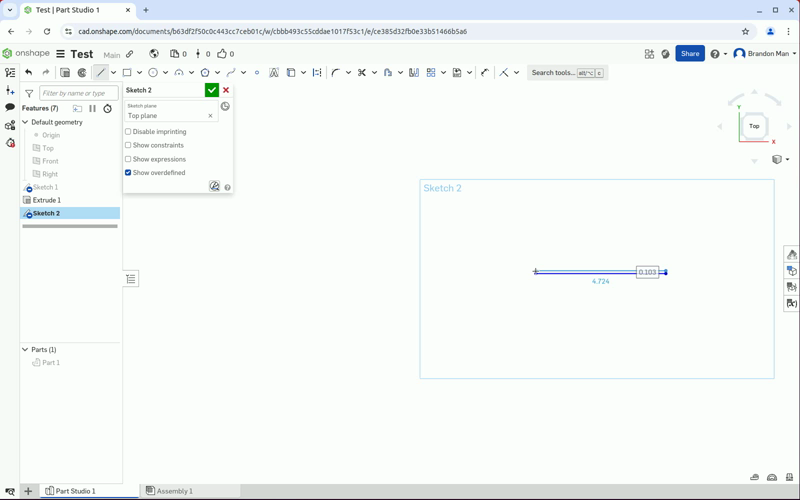
scroll(6)
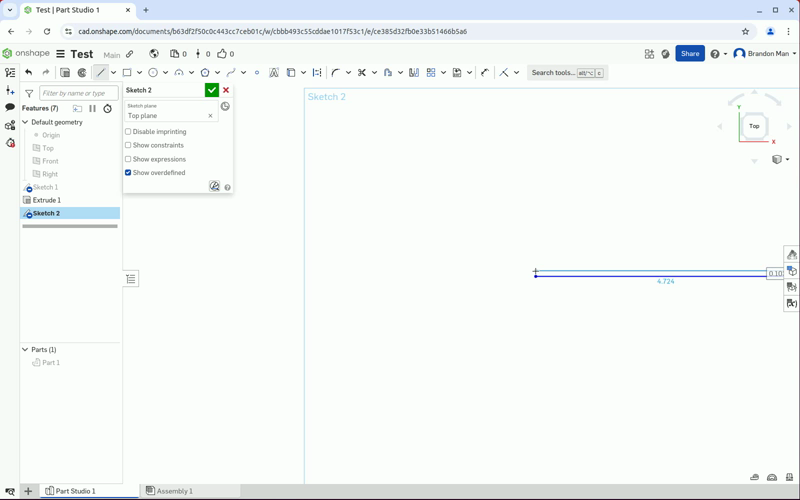
click(535, 270)
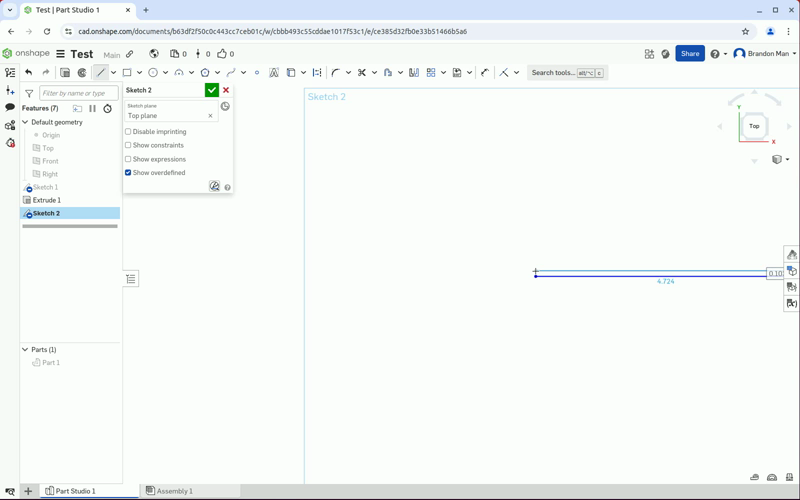
scroll(-6)
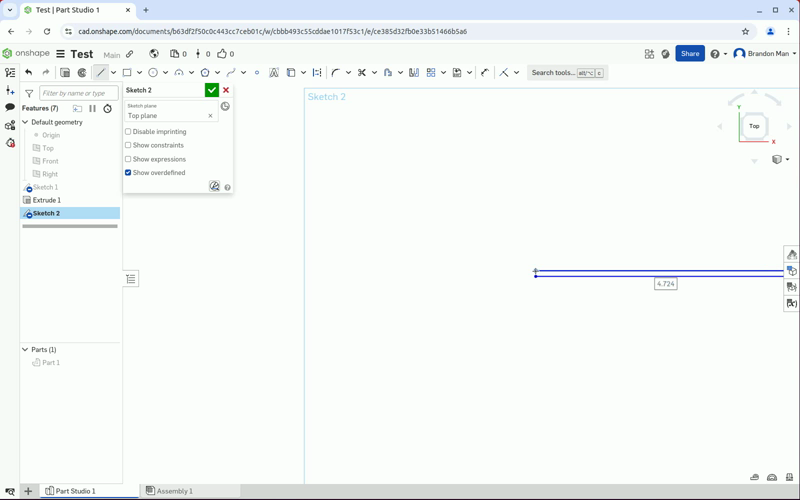
scroll(-6)
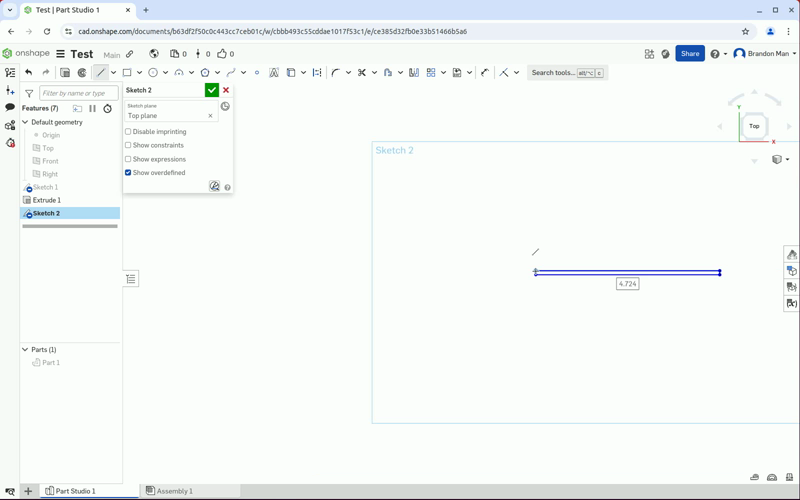
scroll(-6)
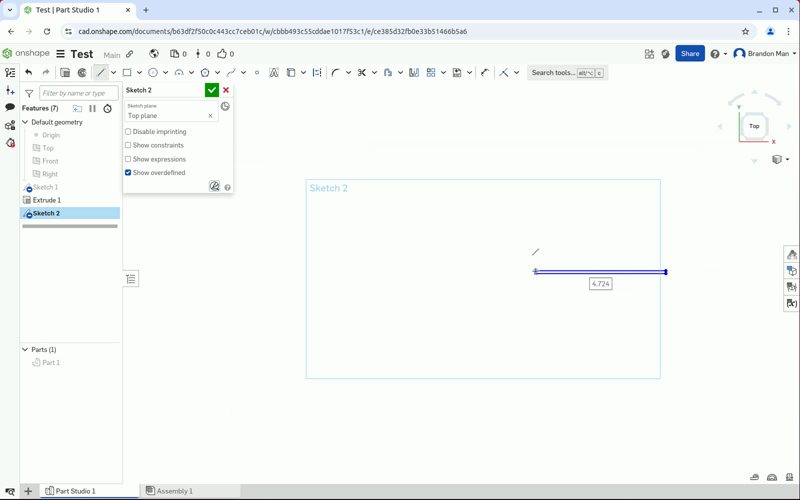
scroll(-6)
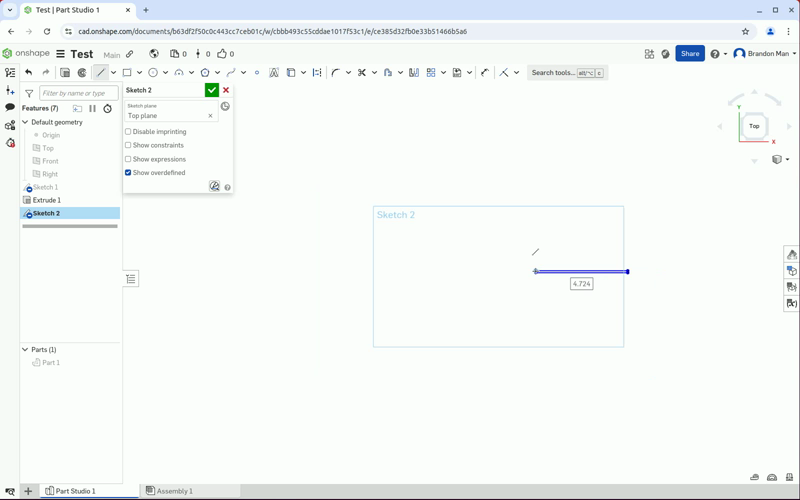
scroll(-6)
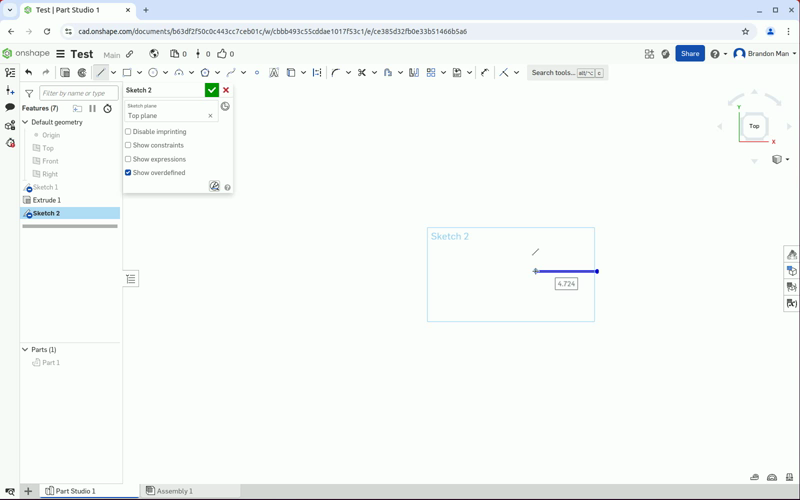
scroll(-6)
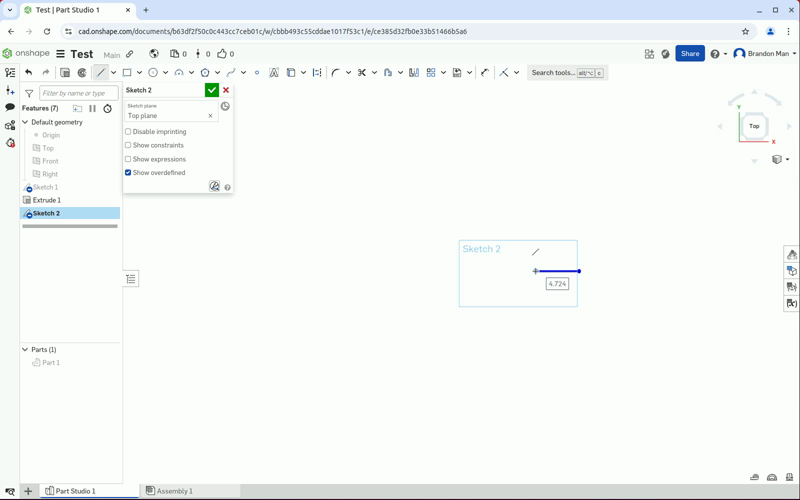
scroll(-6)
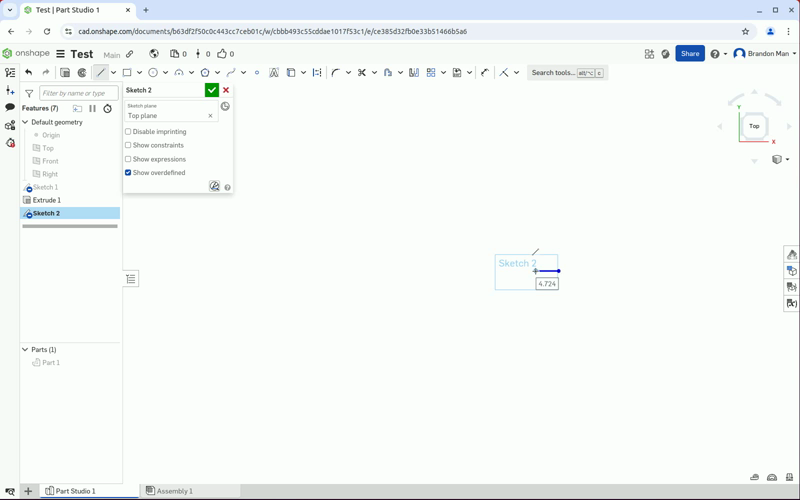
key_up(shift)
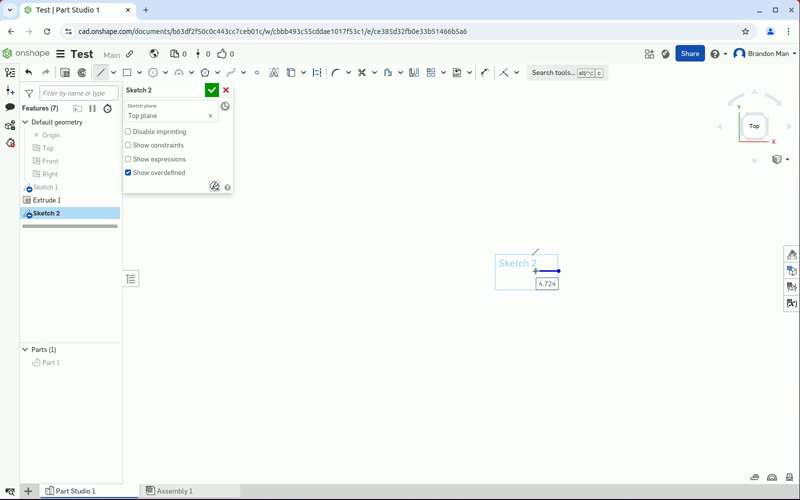
mouse_move(565, 270)
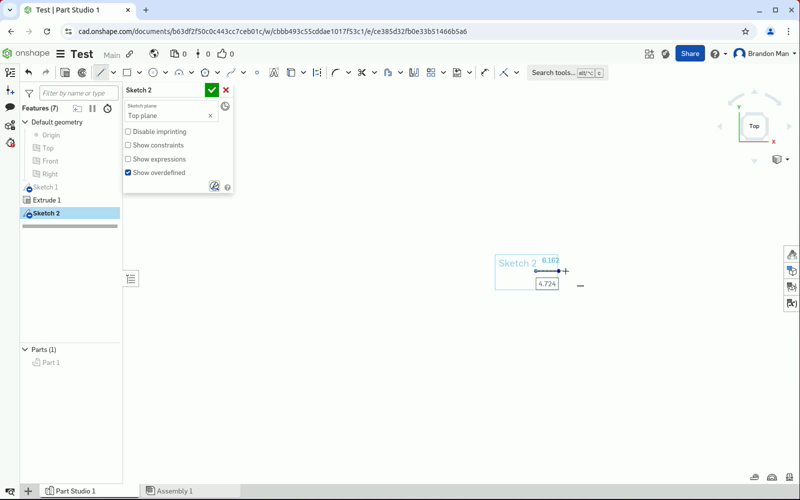
key_down(shift)
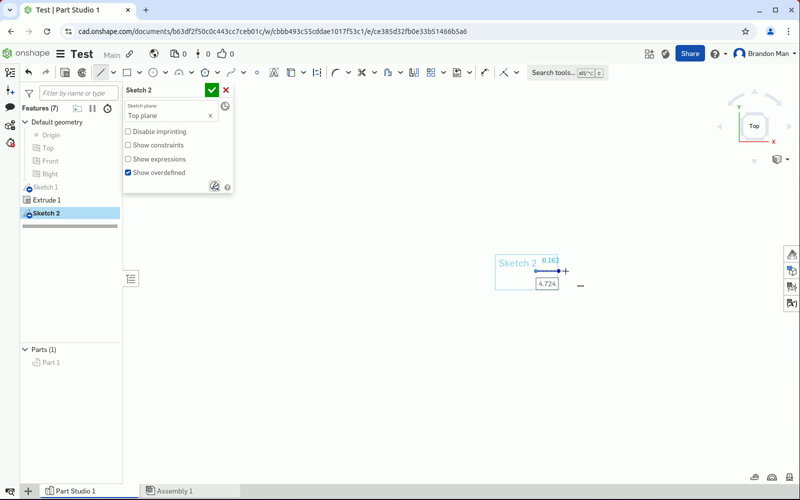
mouse_move(535, 271)
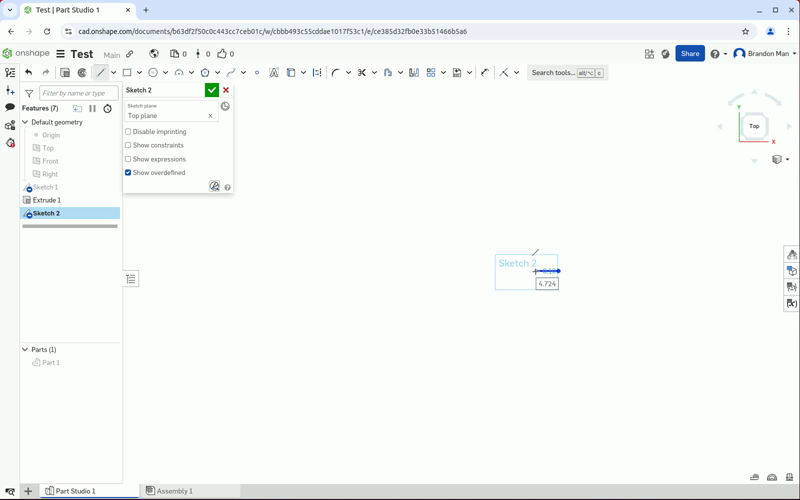
scroll(6)
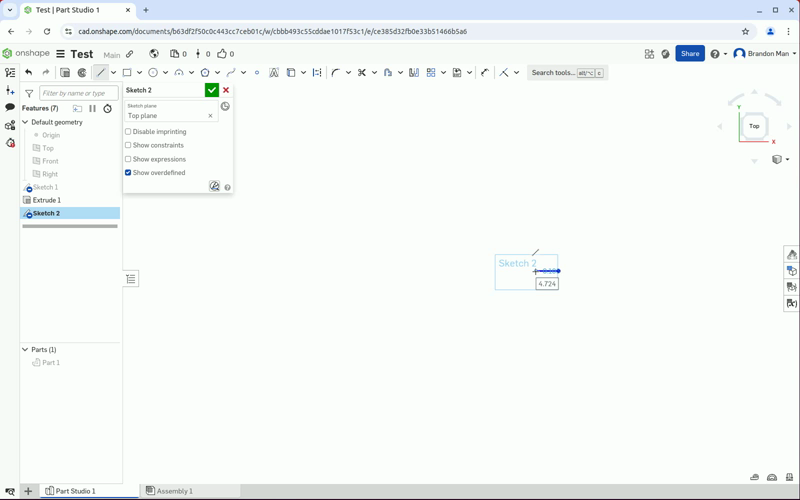
scroll(6)
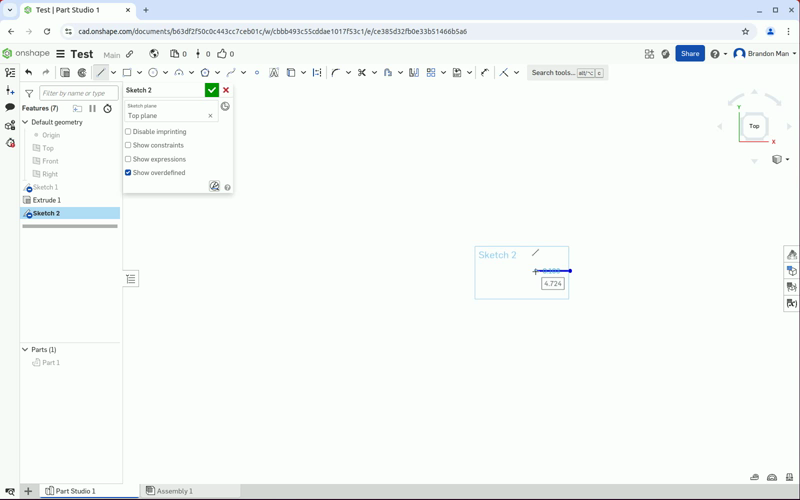
scroll(6)
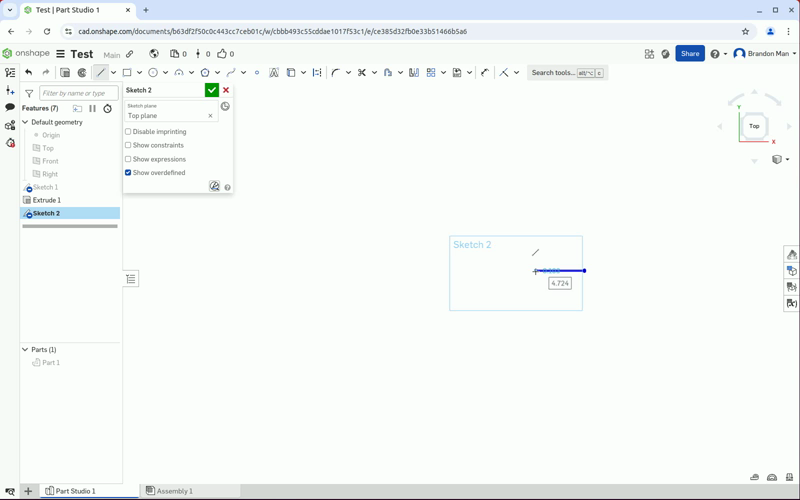
scroll(6)
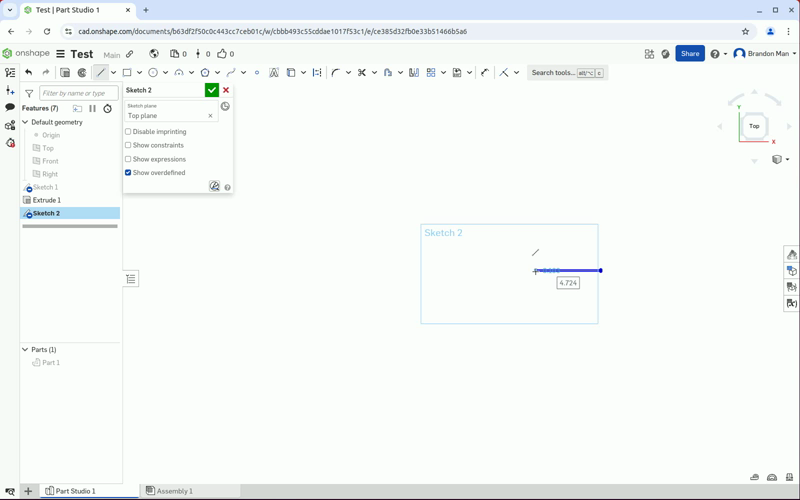
scroll(6)
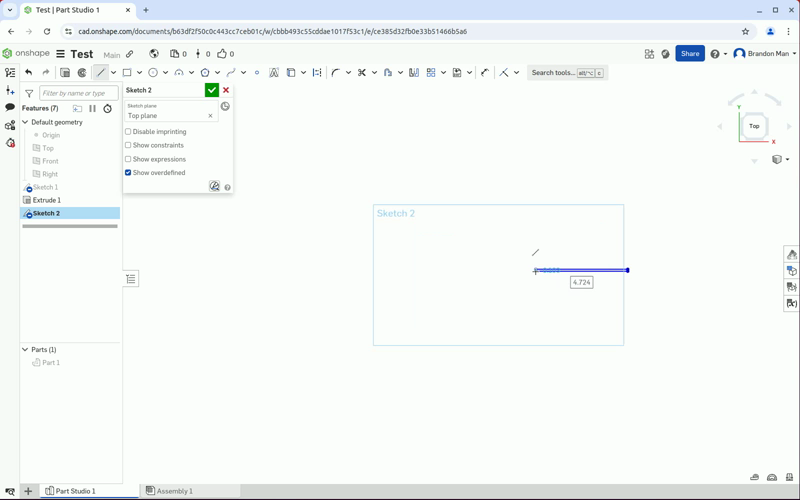
scroll(6)
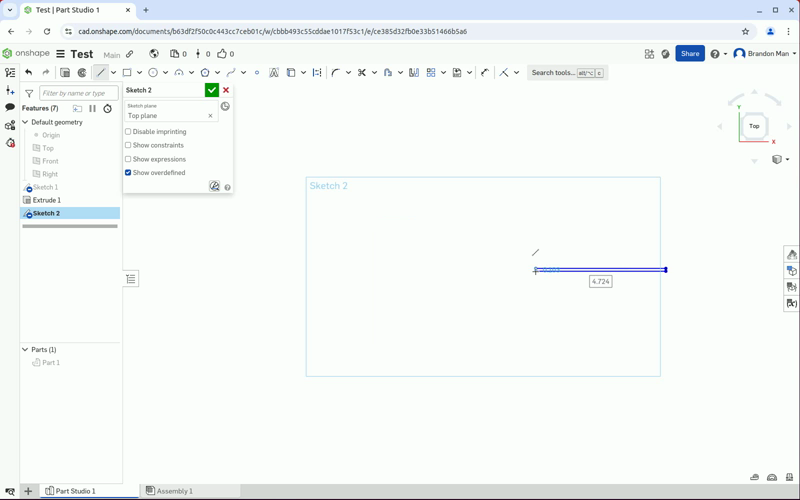
scroll(6)
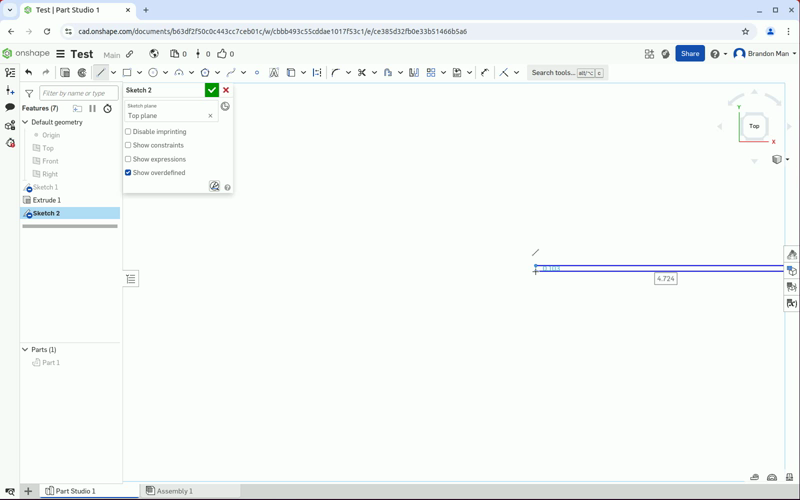
key_up(shift)
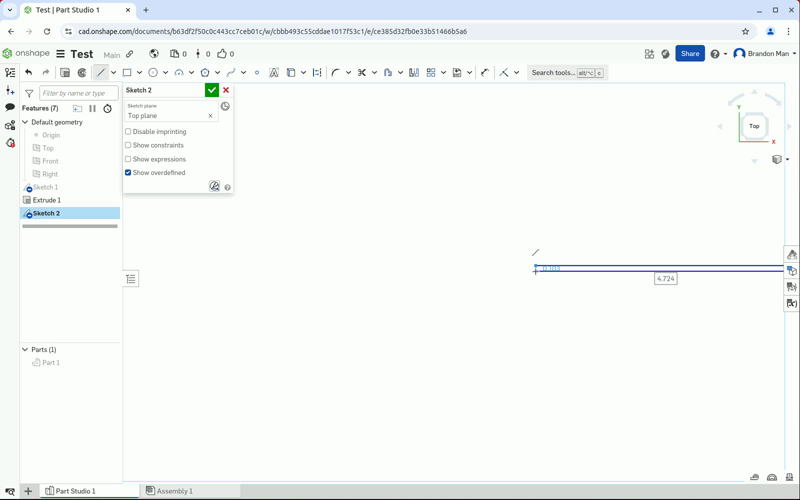
click(535, 271)
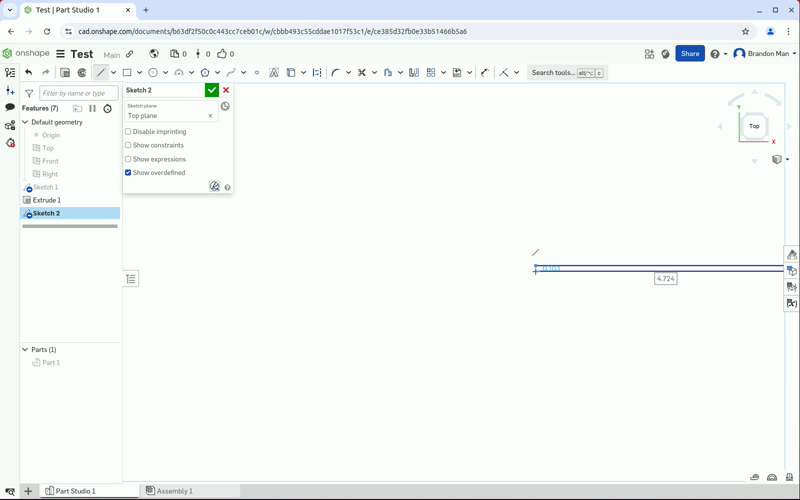
scroll(-6)
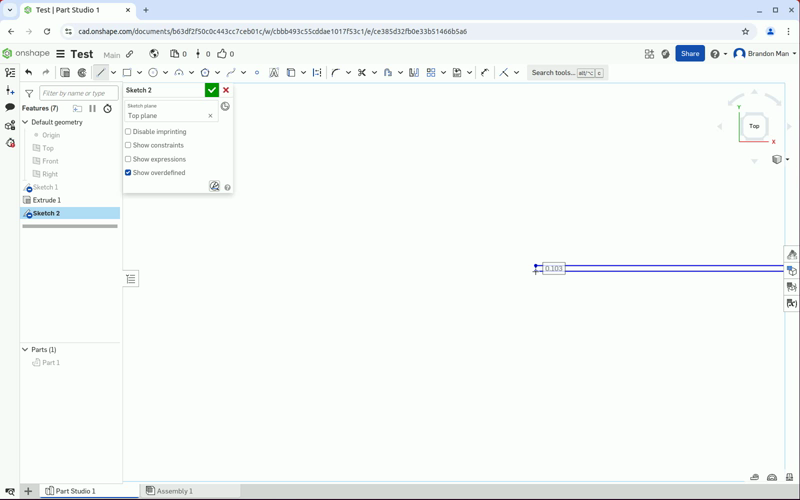
scroll(-6)
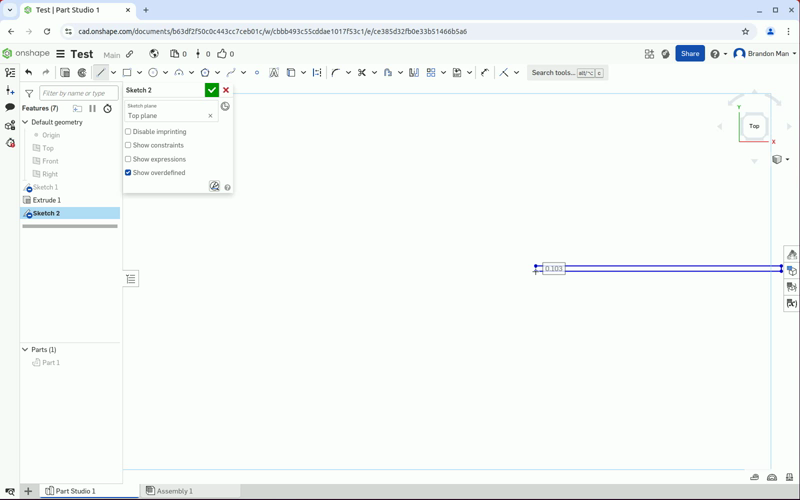
scroll(-6)
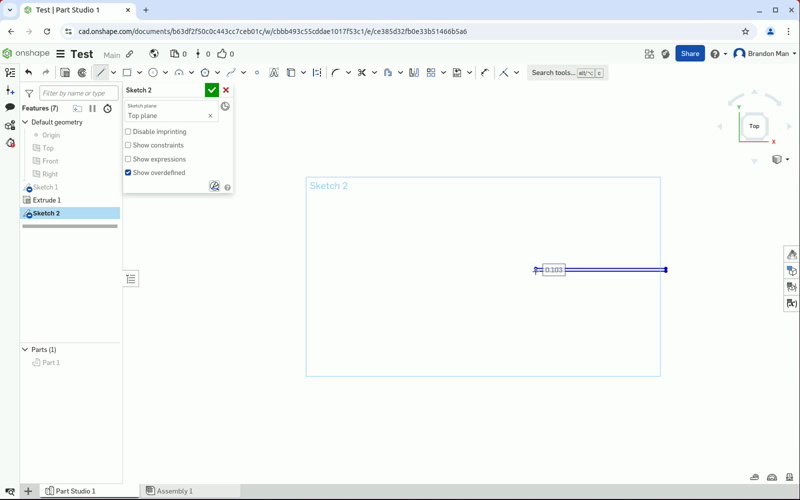
scroll(-6)
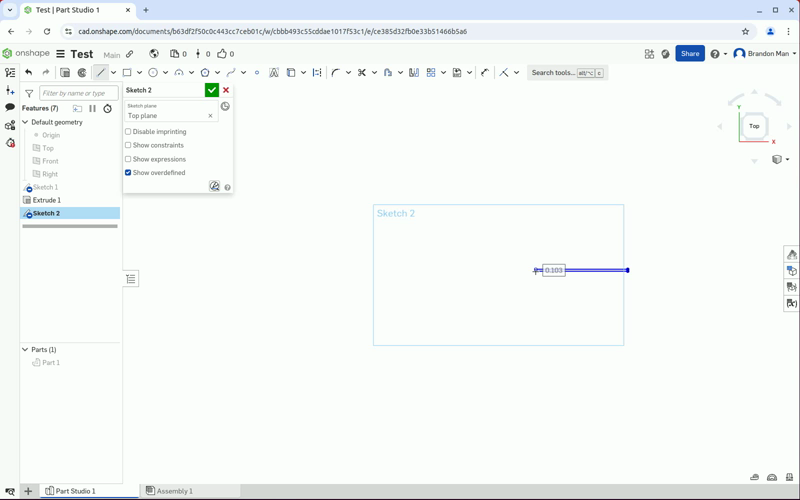
scroll(-6)
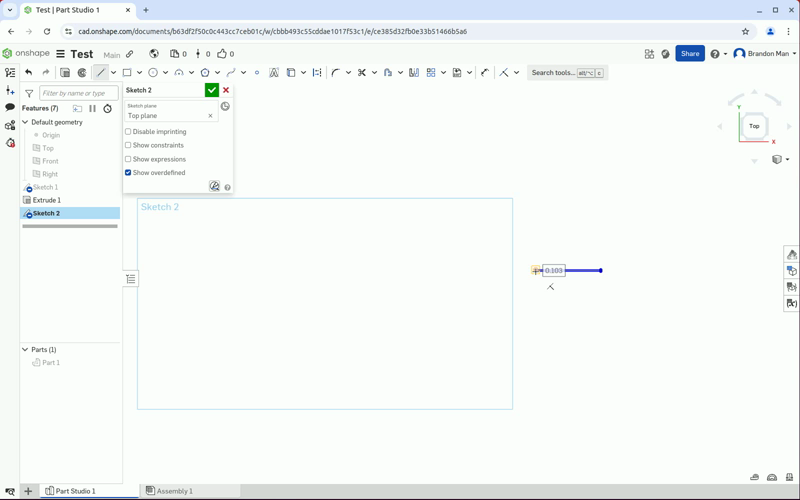
scroll(-6)
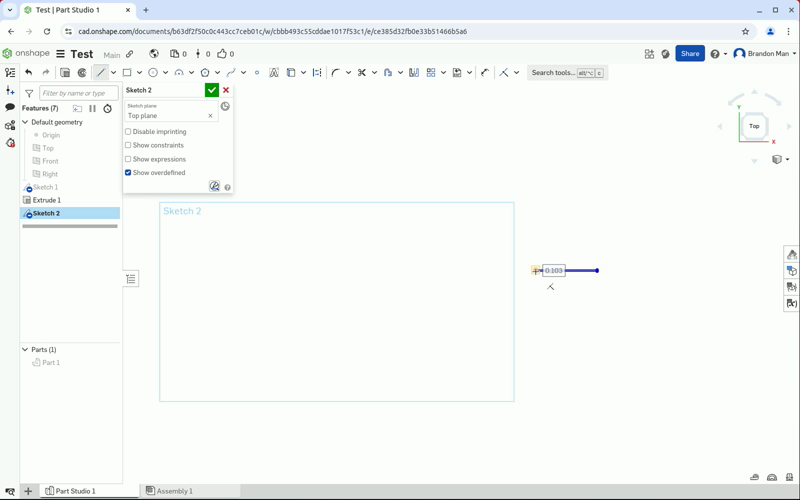
scroll(-6)
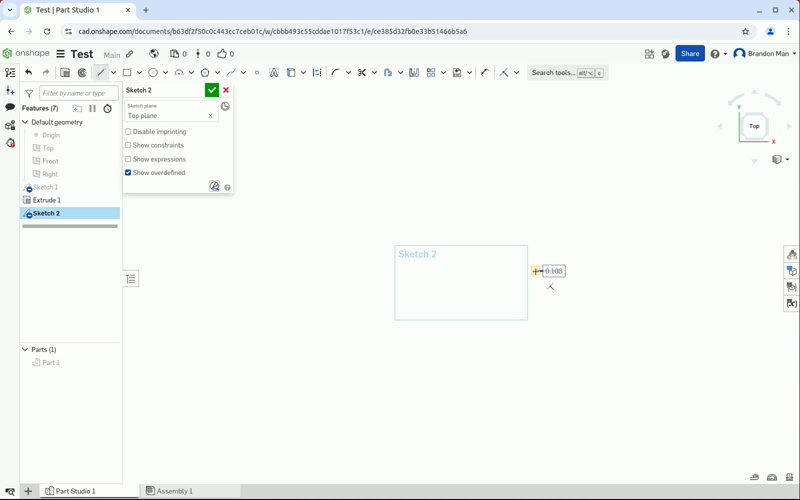
key(esc)
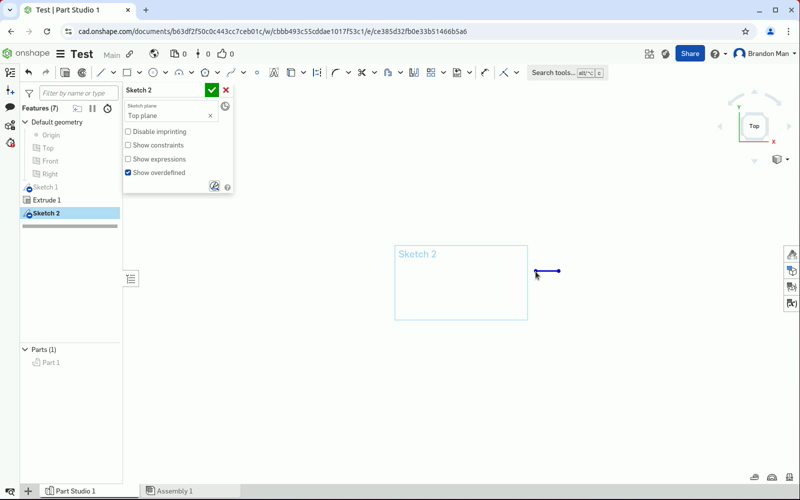
mouse_move(548, 271)
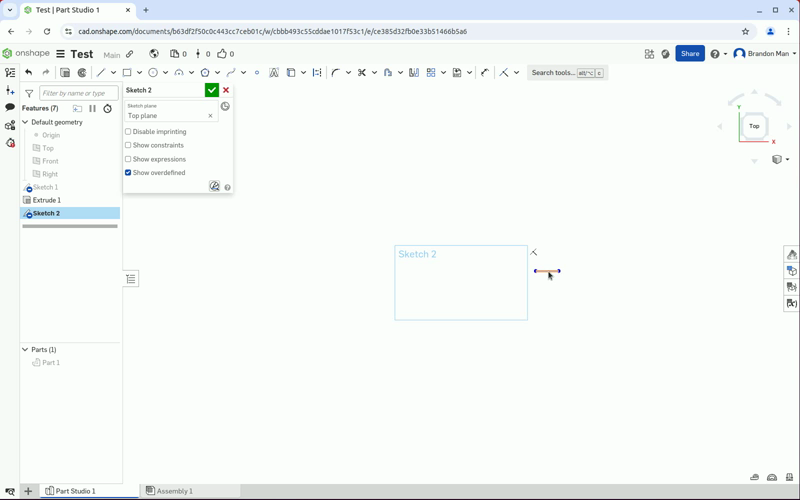
scroll(6)
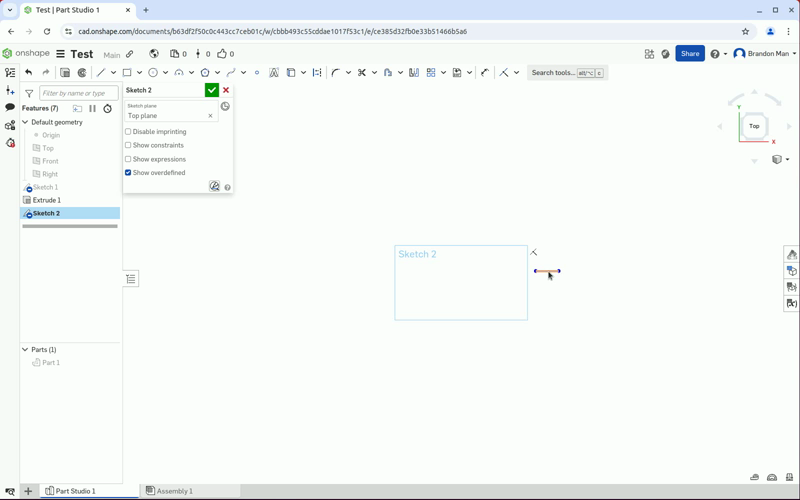
scroll(6)
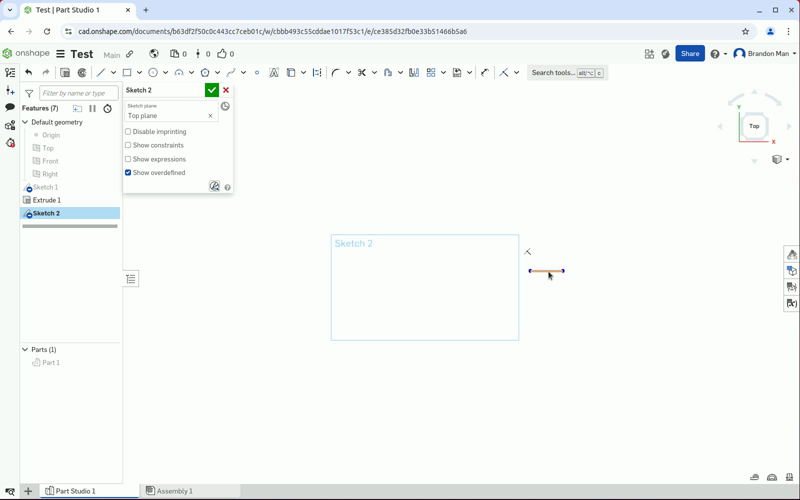
scroll(6)
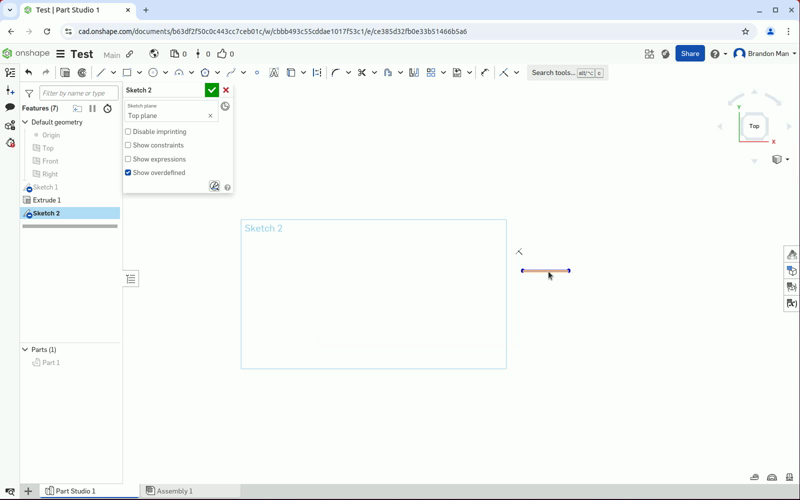
scroll(6)
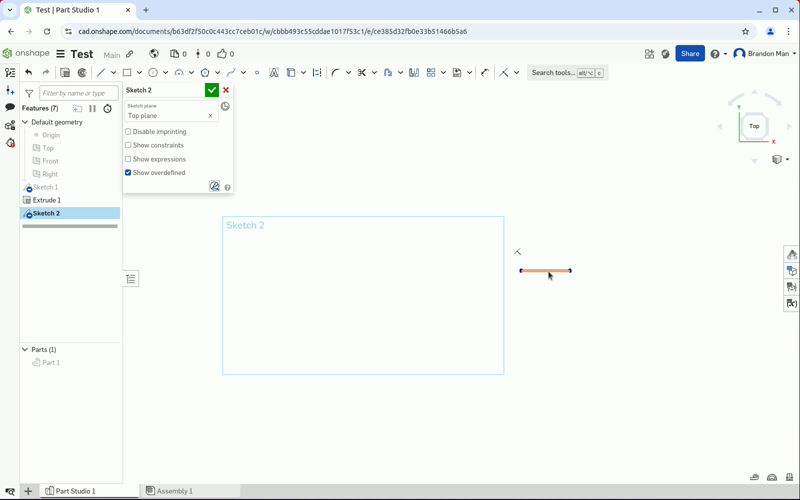
scroll(6)
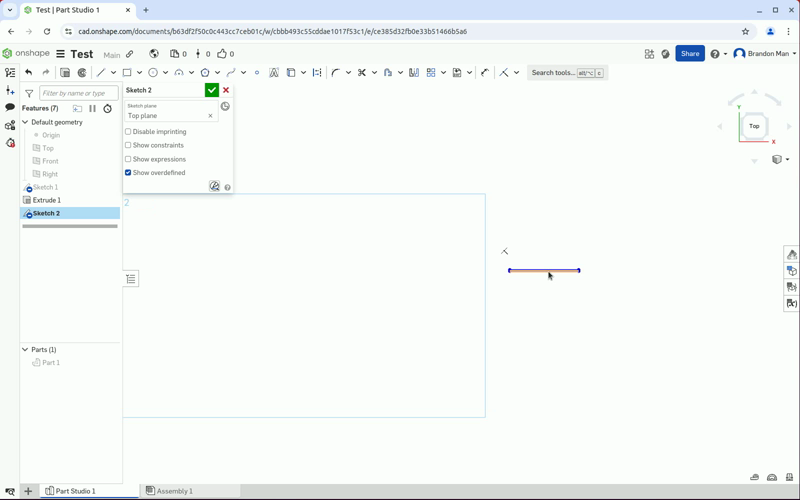
scroll(6)
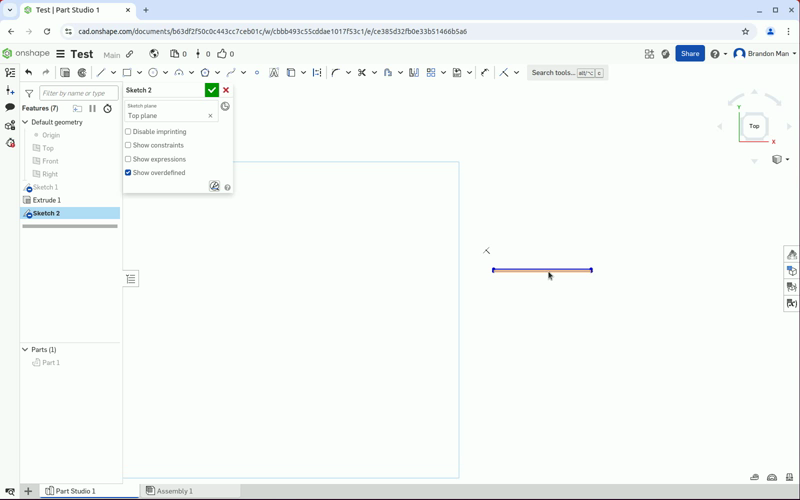
scroll(6)
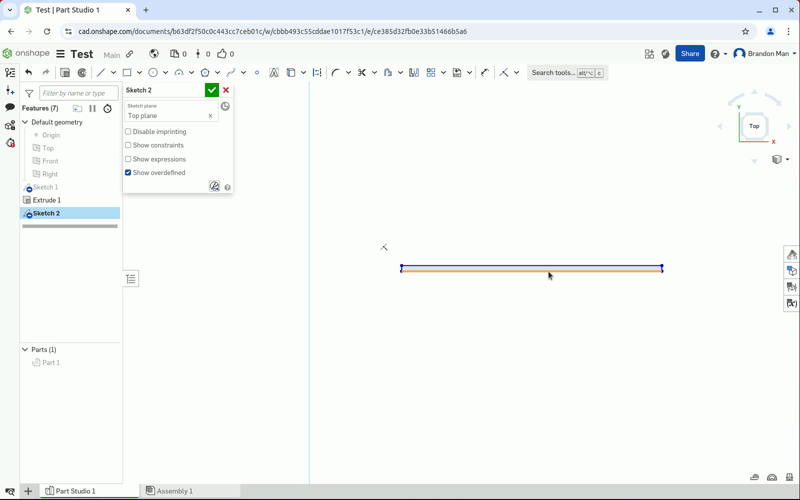
click(548, 271)
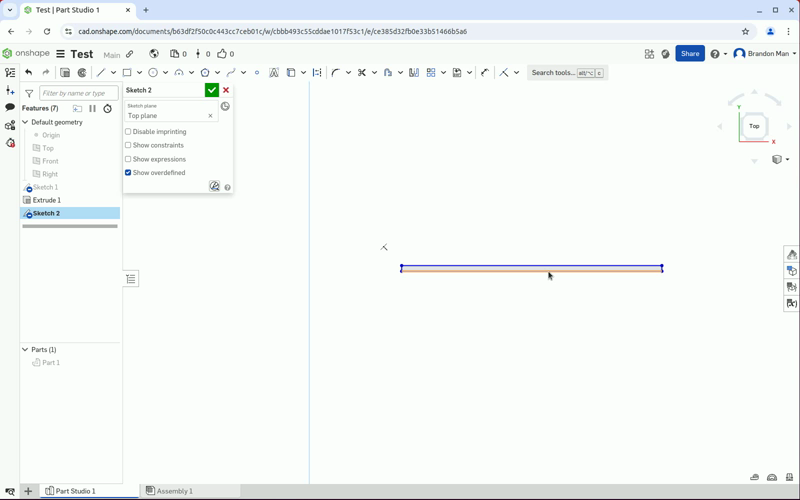
scroll(-6)
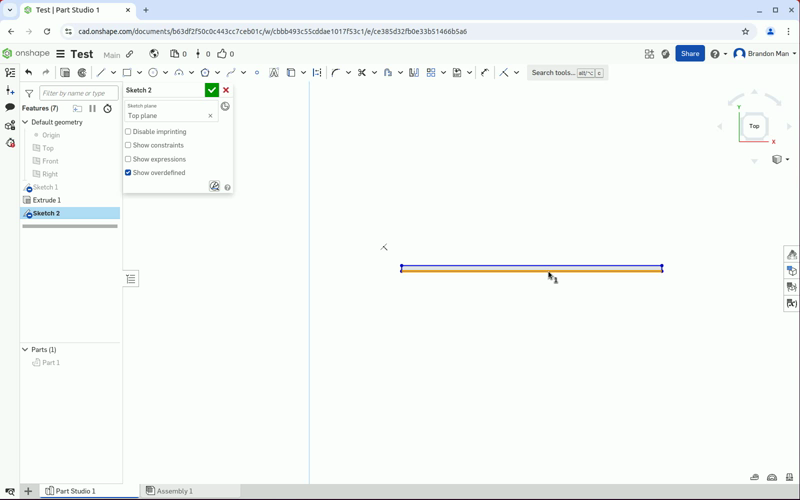
scroll(-6)
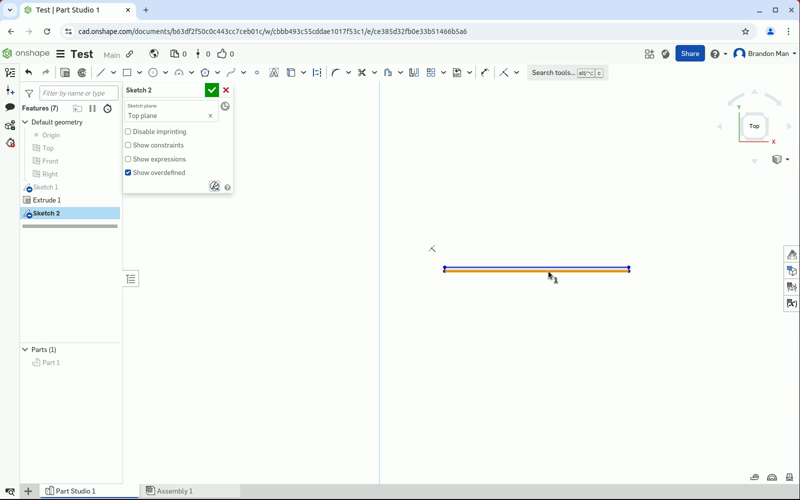
scroll(-6)
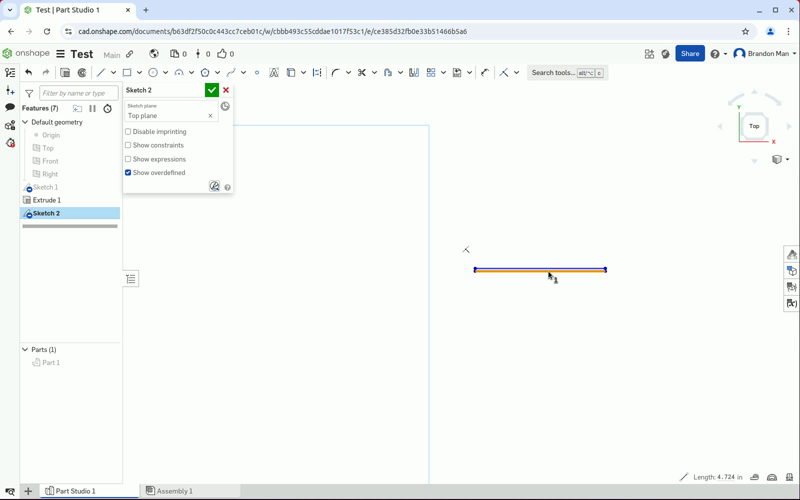
scroll(-6)
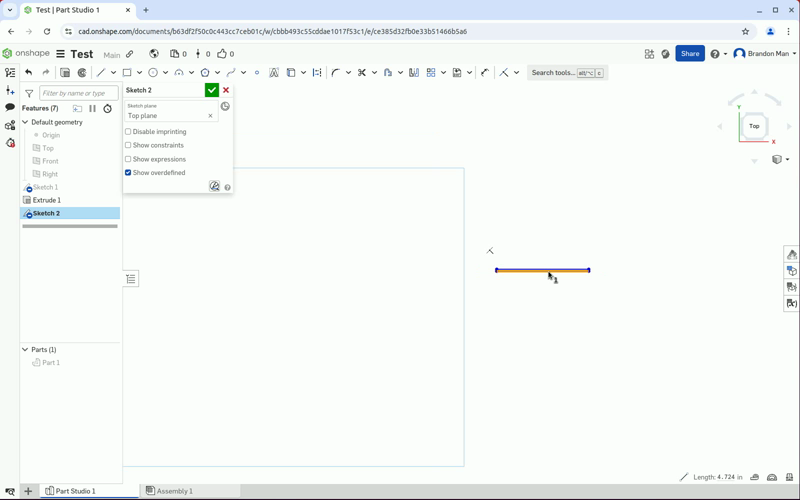
scroll(-6)
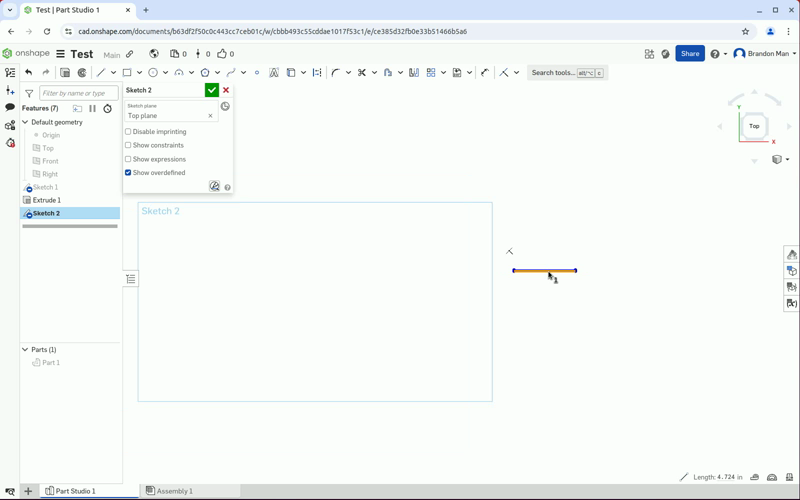
scroll(-6)
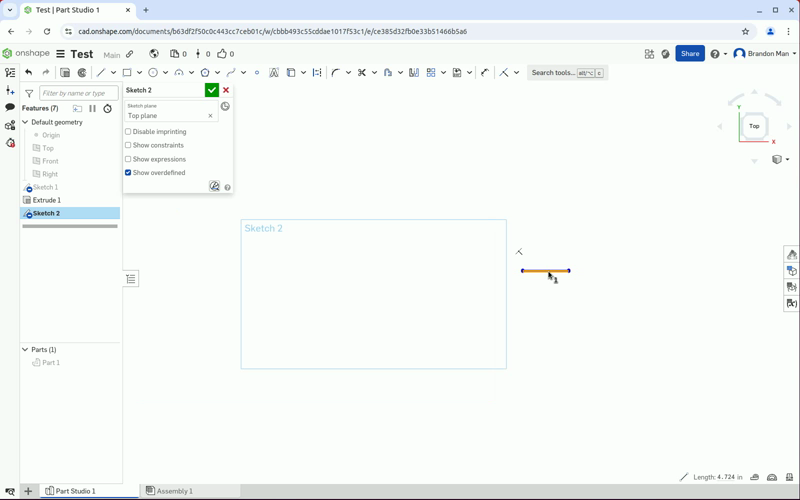
scroll(-6)
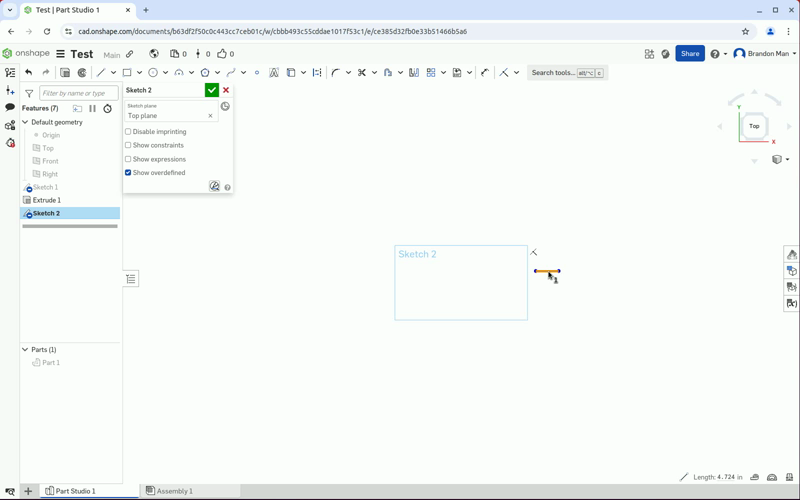
mouse_move(73, 352)
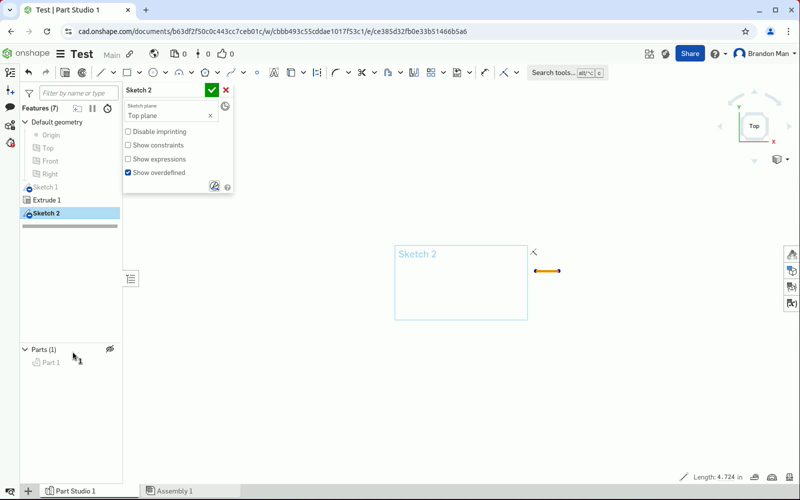
key(shift+y)
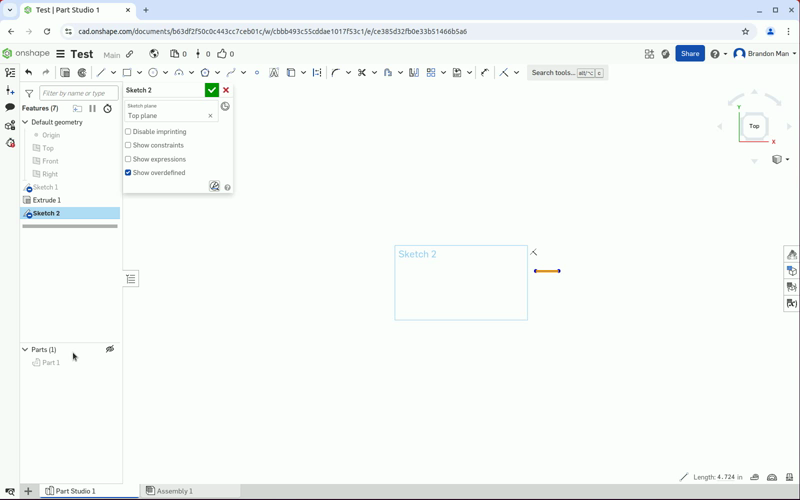
key(shift+e)
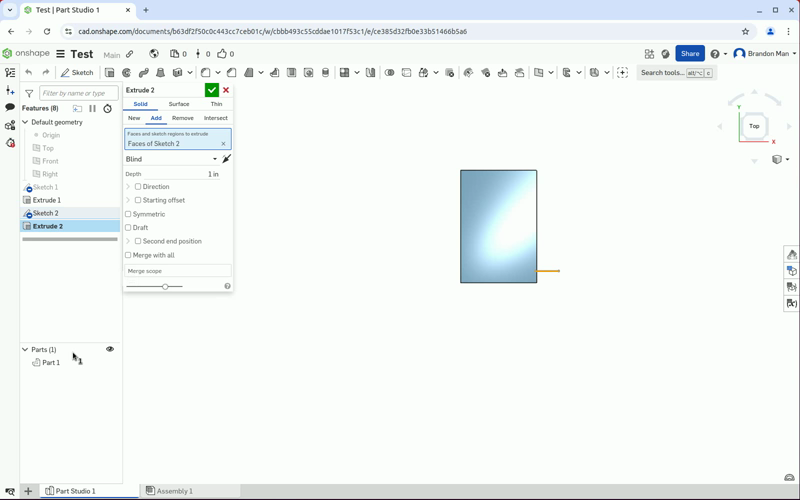
mouse_move(143, 106)
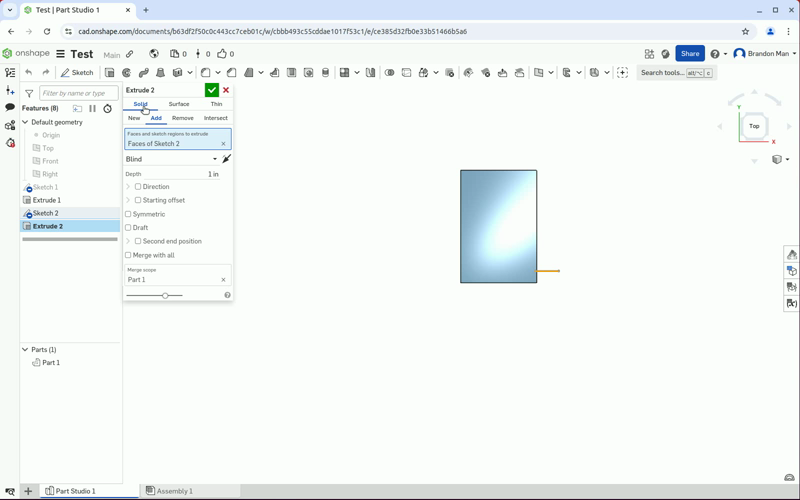
click(143, 106)
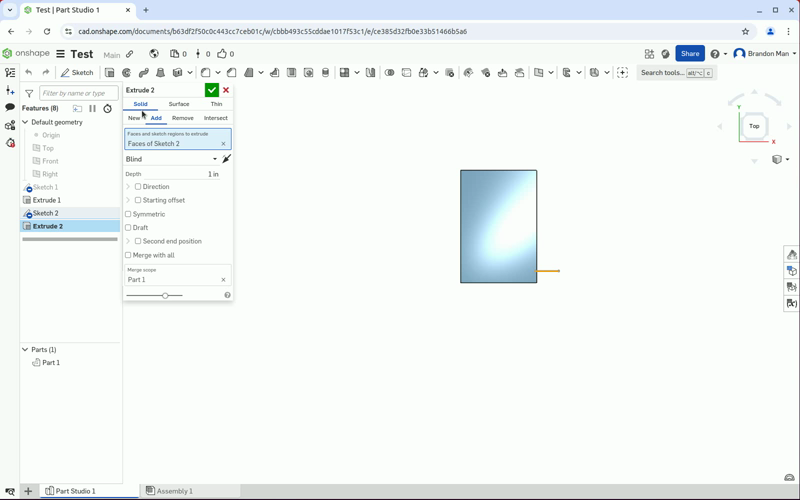
mouse_move(137, 120)
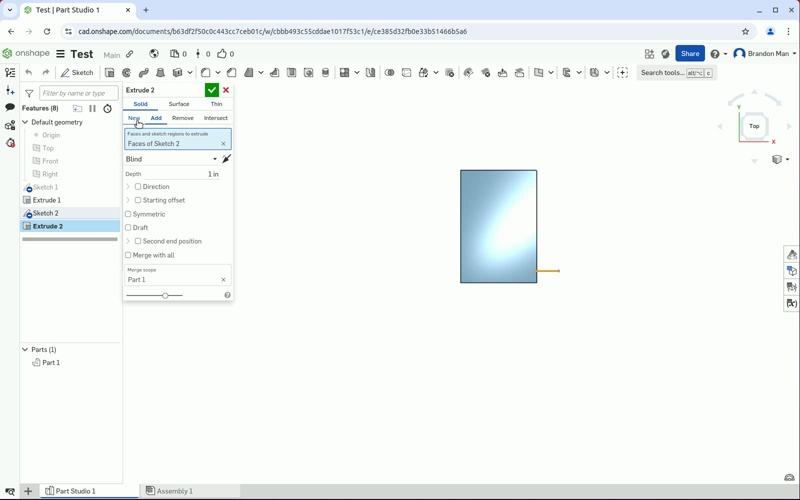
click(137, 120)
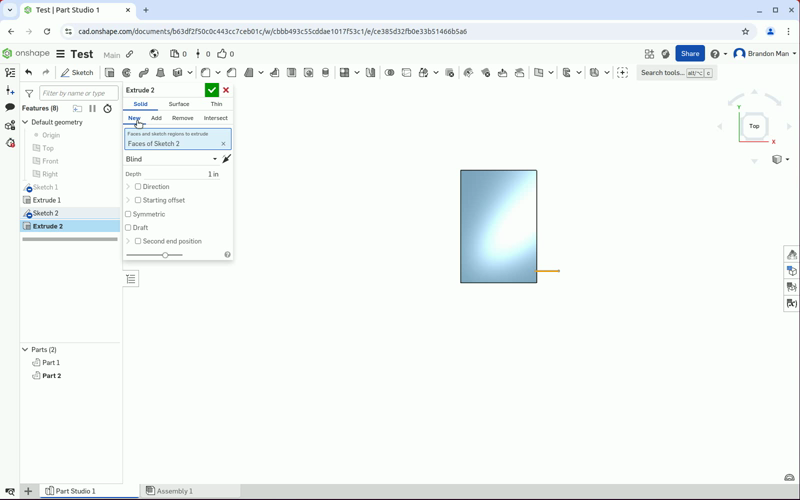
key(tab, 4)
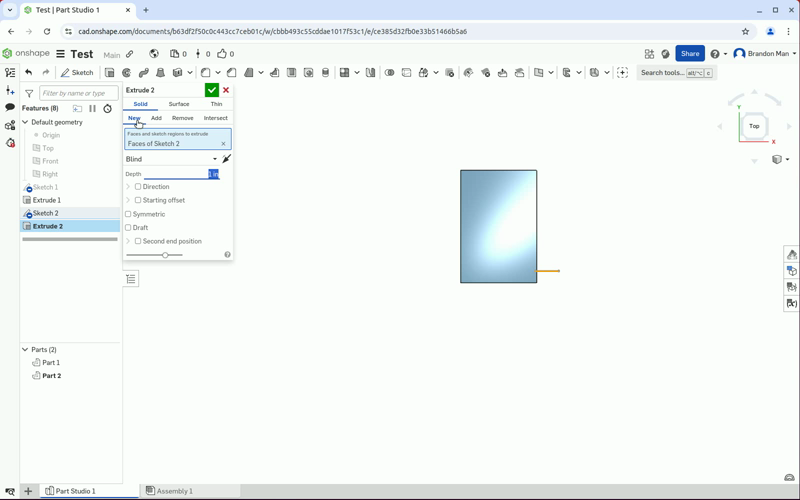
text(3.37)
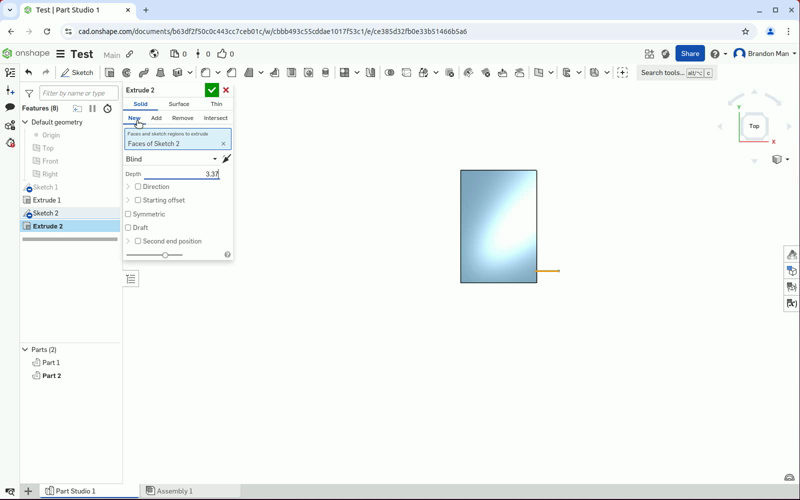
key(enter)
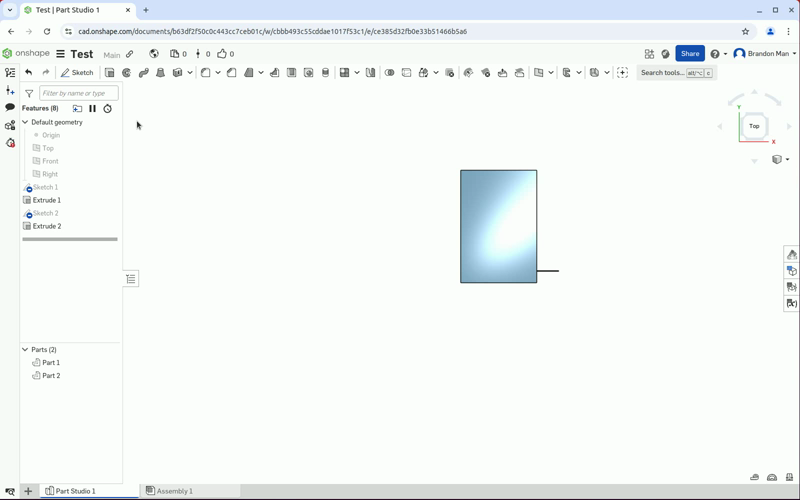
key(shift+h)
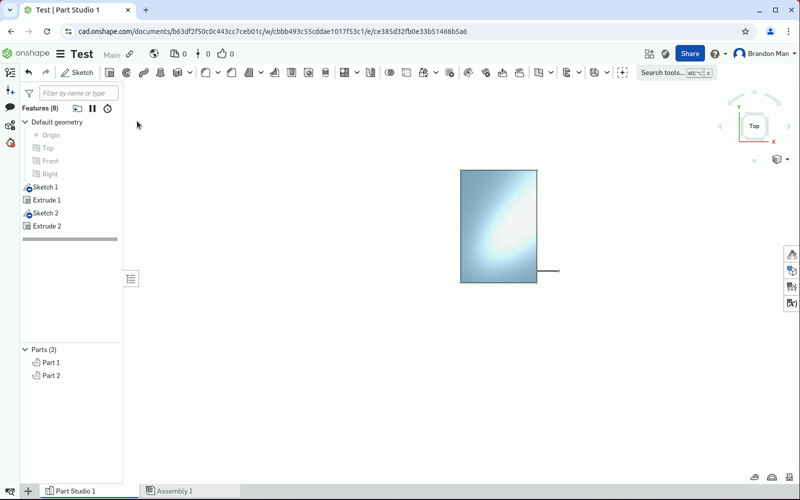
key(shift+h)
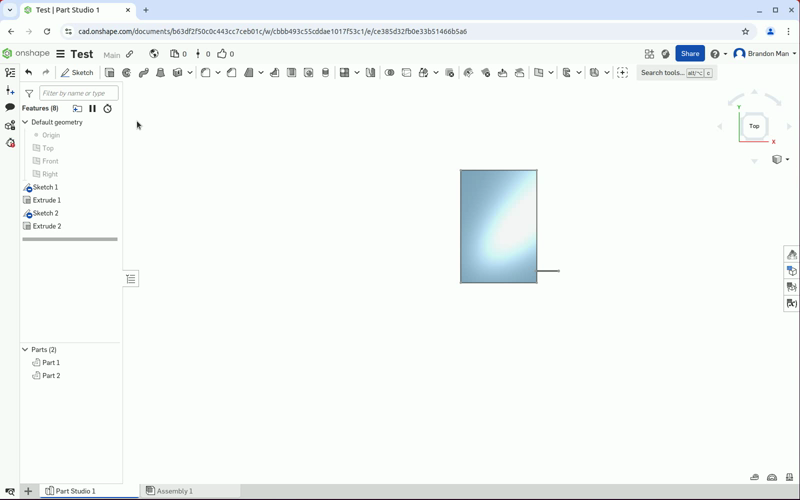
key(shift+7)
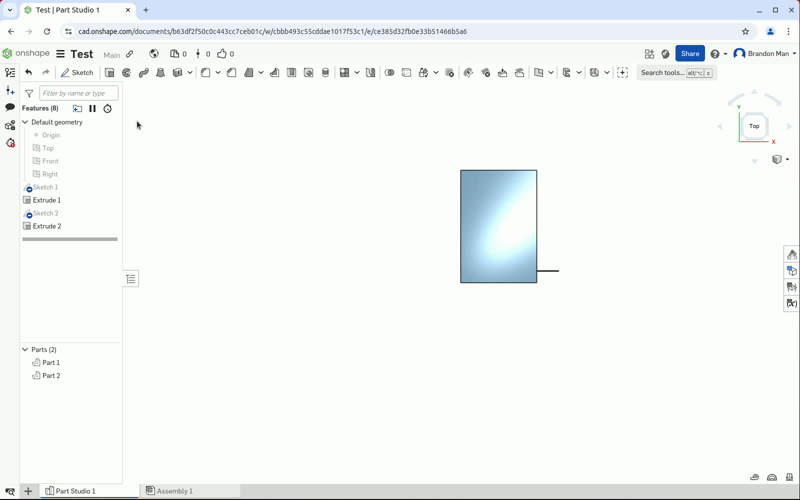
key(up, 3)
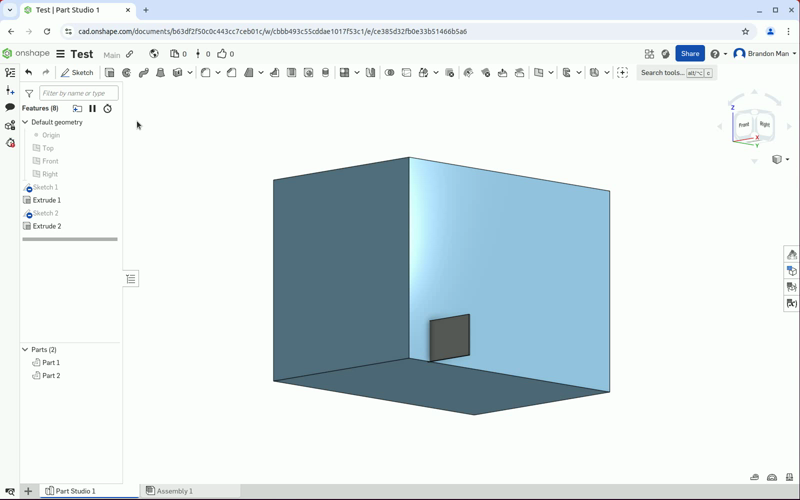
key(left, 3)
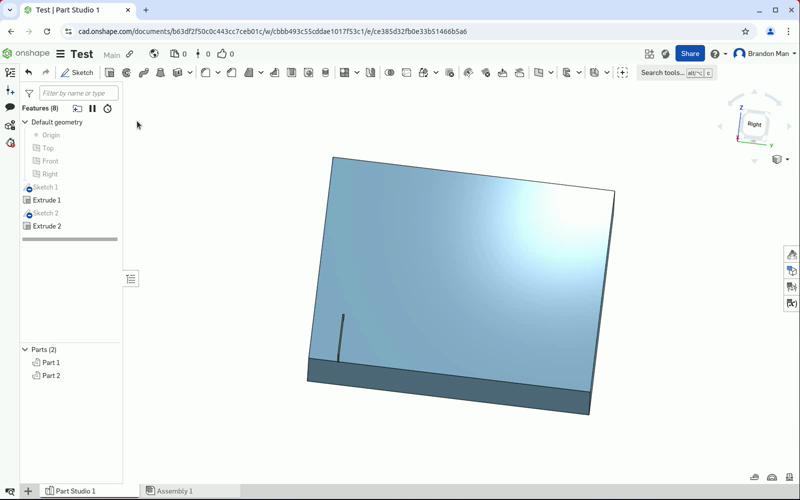
key(right, 3)
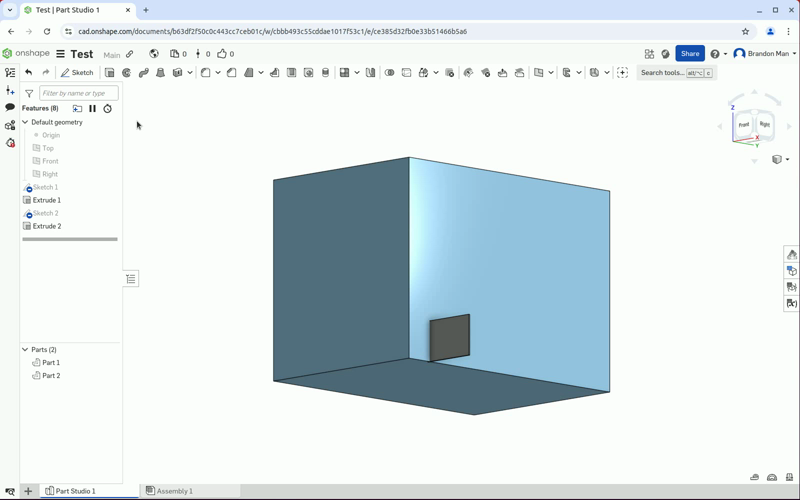
key(down, 3)
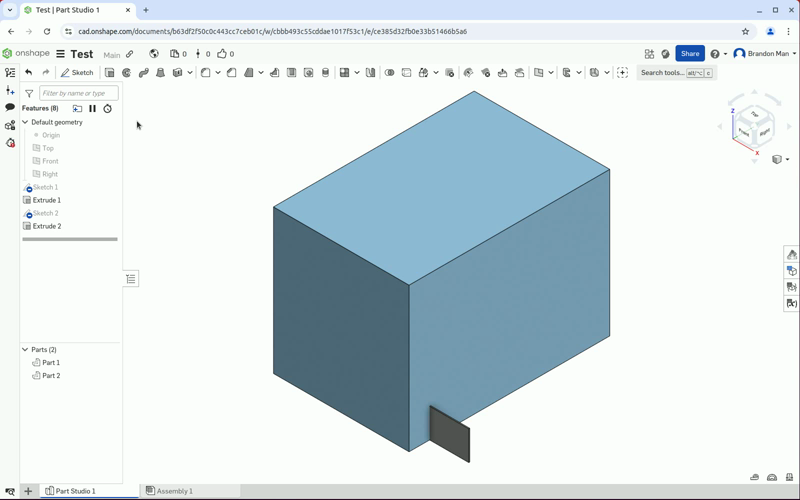
mouse_move(73, 189)
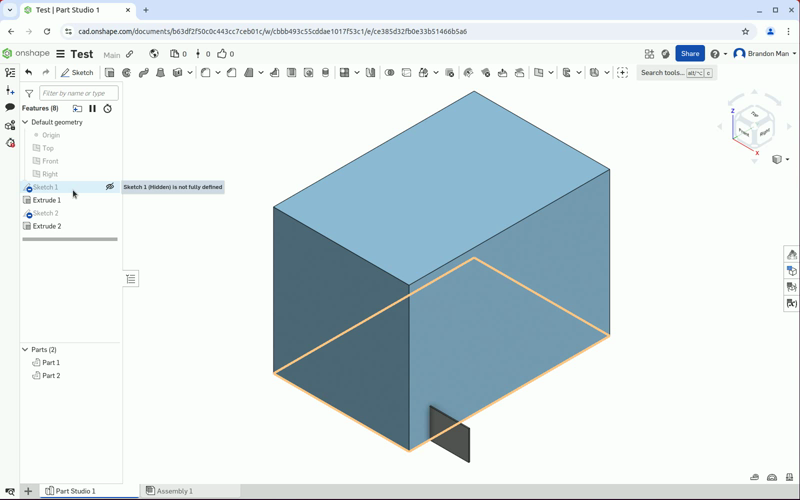
click(73, 189)